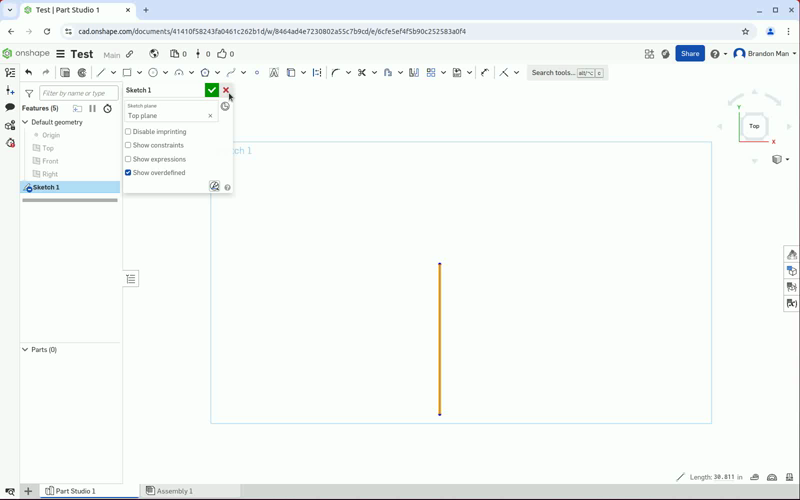
key(shift+h)
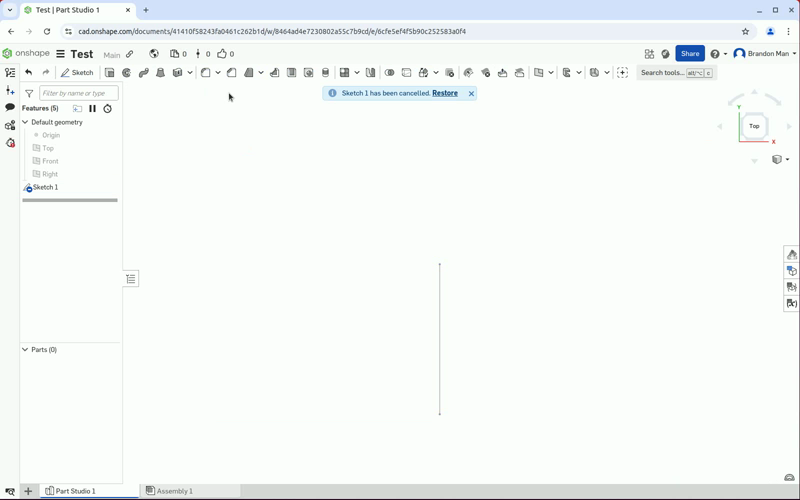
mouse_move(73, 352)
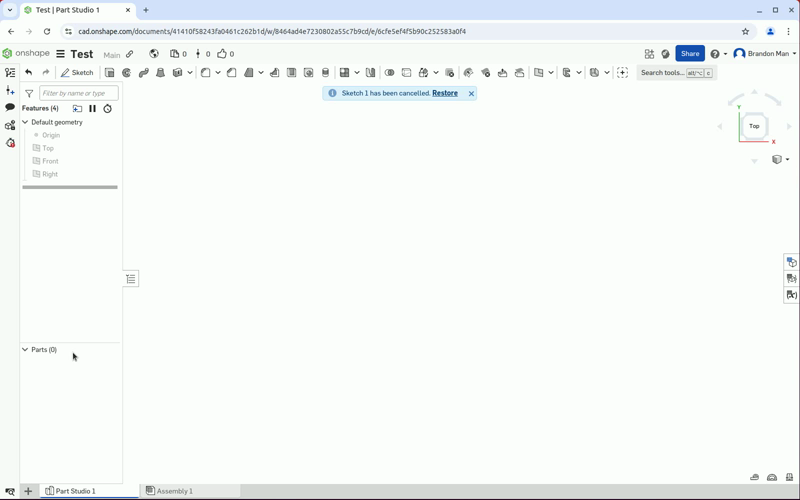
key(y)
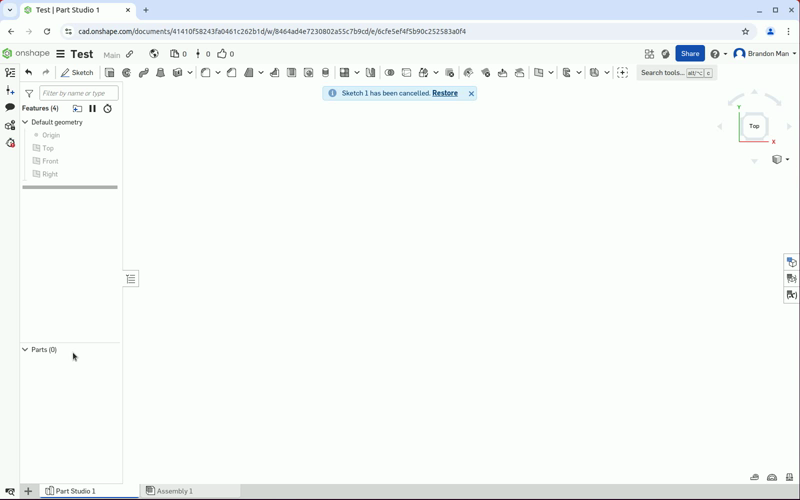
key(shift+p)
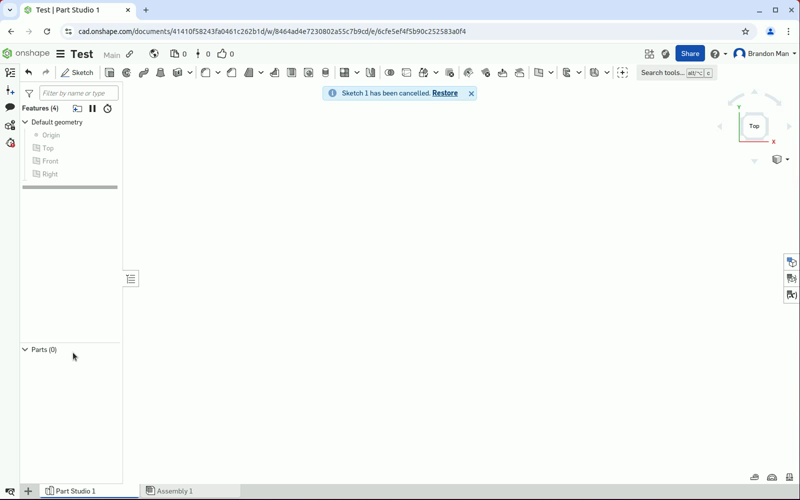
key(space)
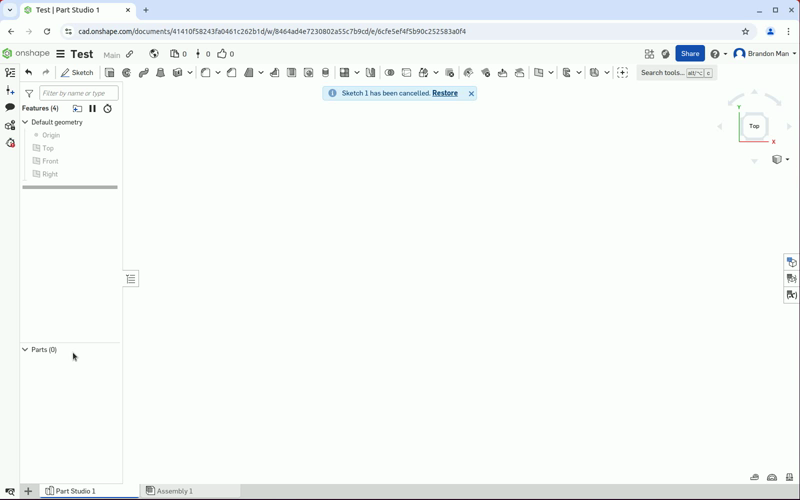
key_down(shift)
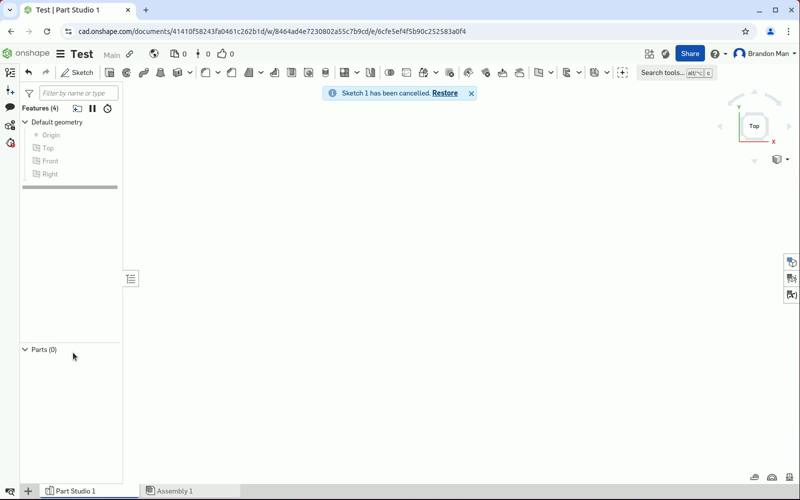
key(up)
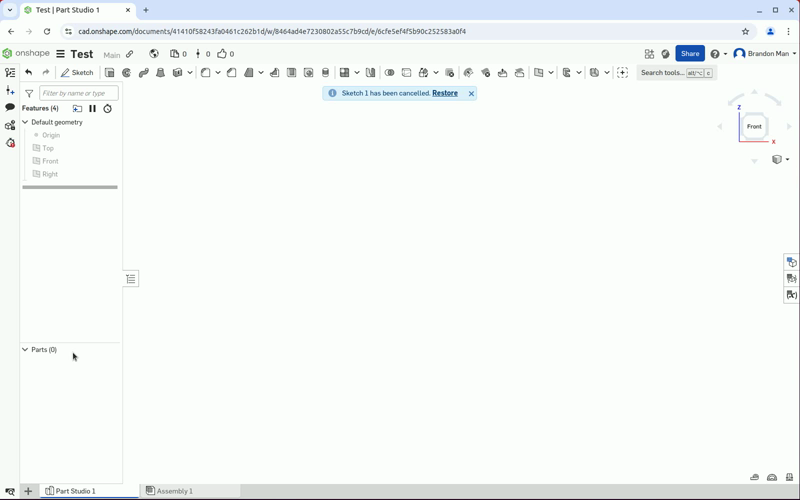
key_up(shift)
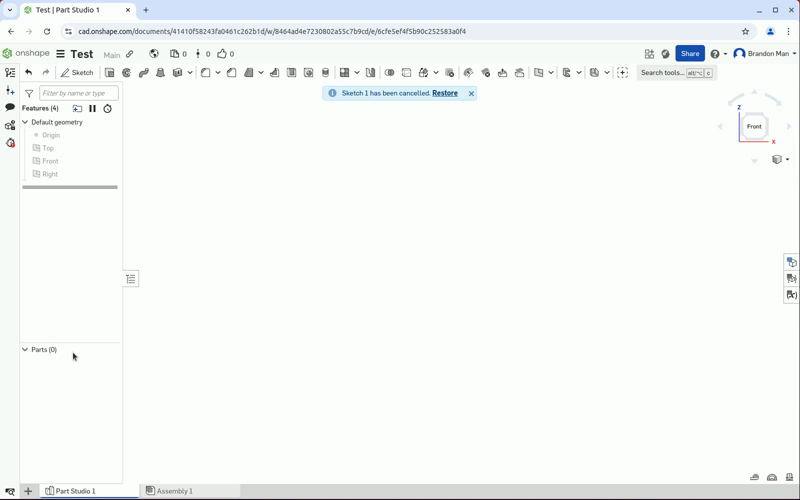
mouse_move(73, 352)
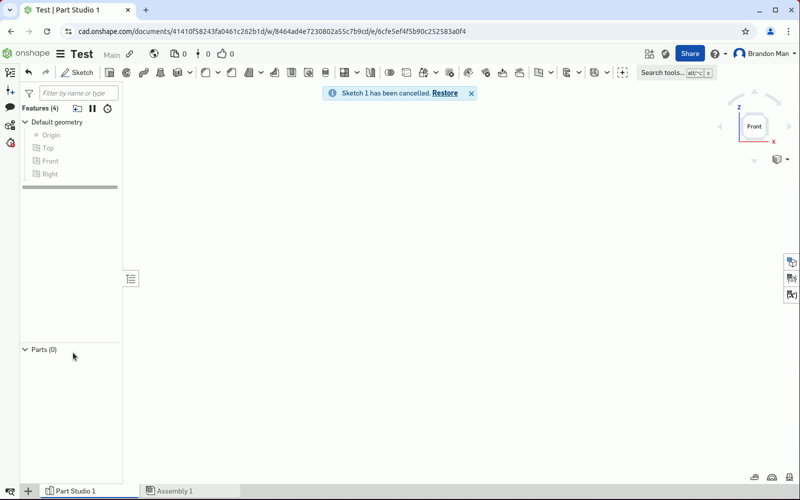
key(shift+y)
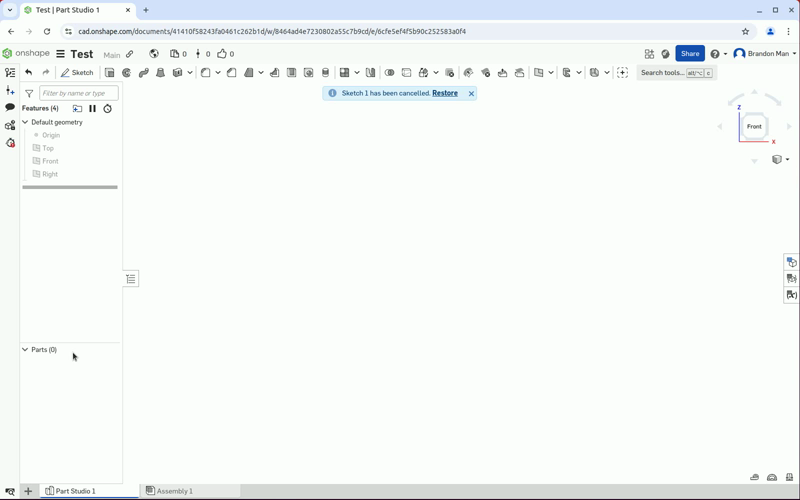
key(shift+s)
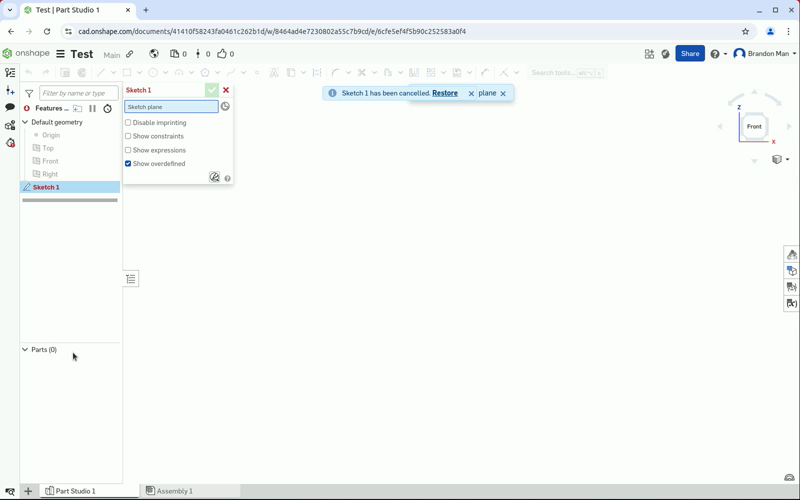
mouse_move(73, 163)
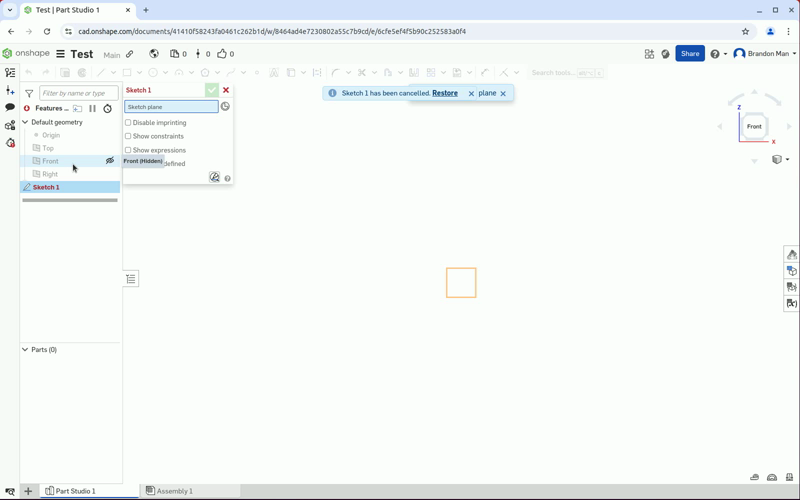
click(73, 163)
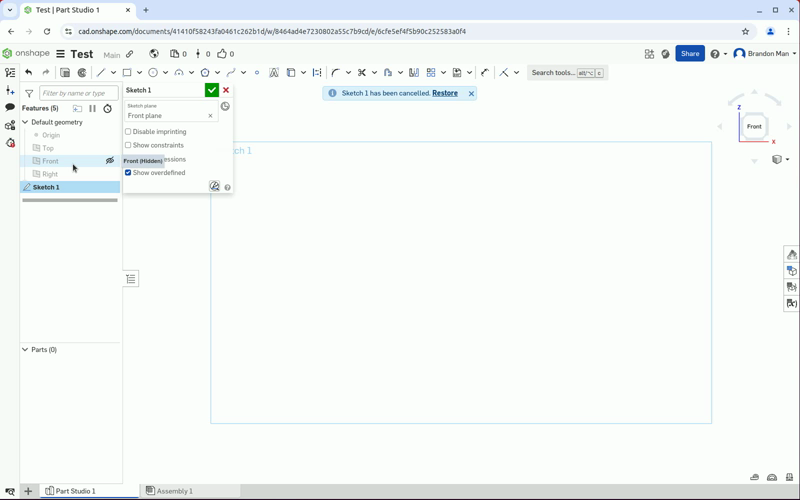
mouse_move(73, 352)
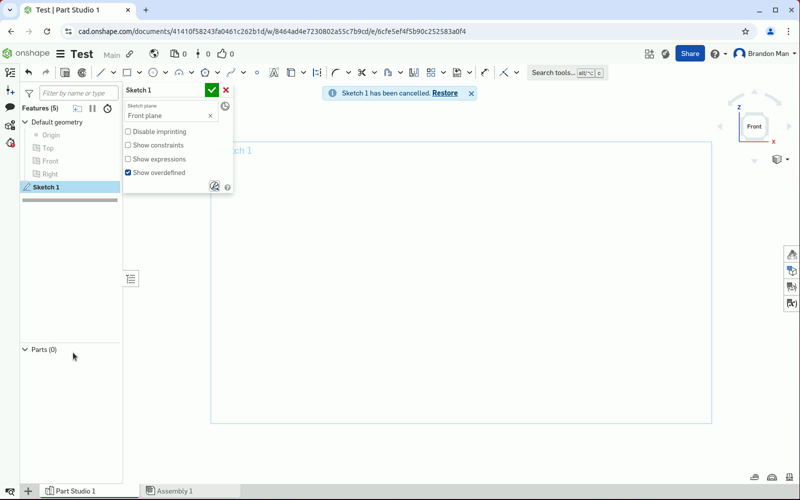
key(y)
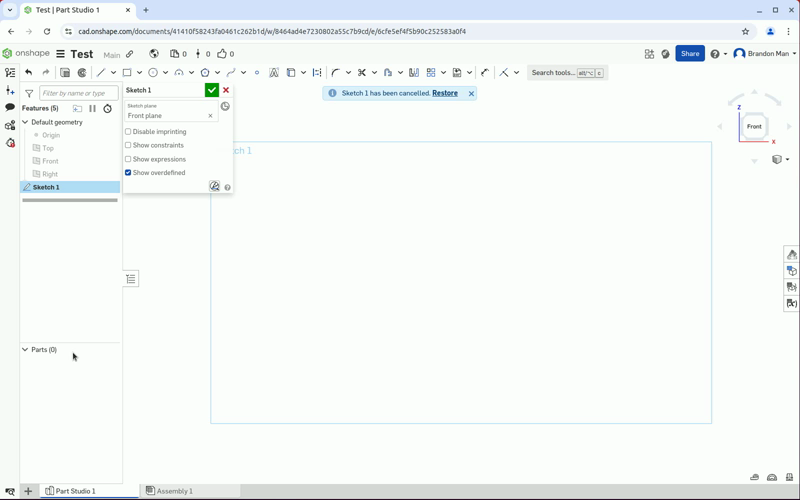
key(l)
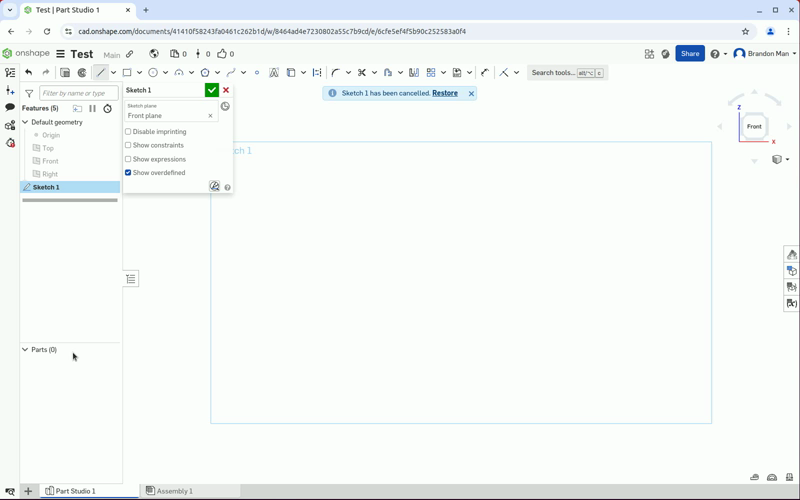
key_down(shift)
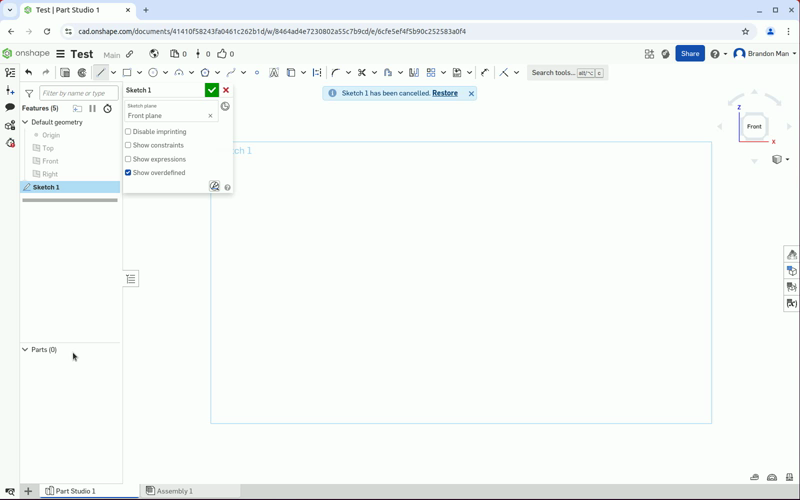
mouse_move(460, 282)
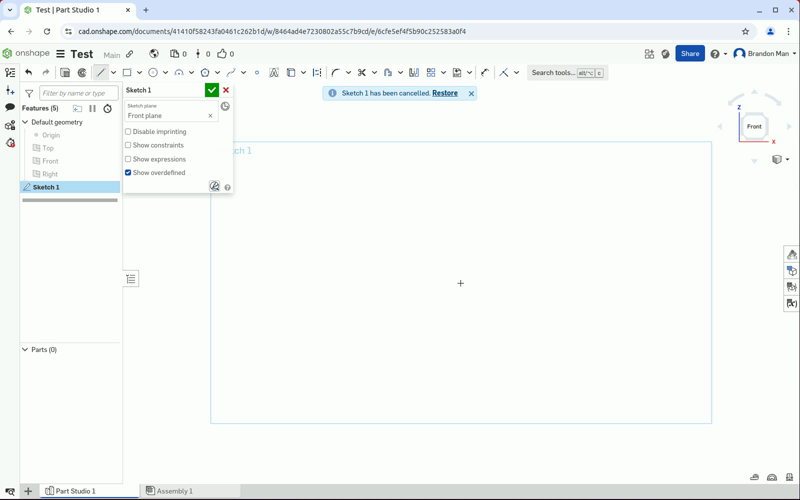
click(460, 282)
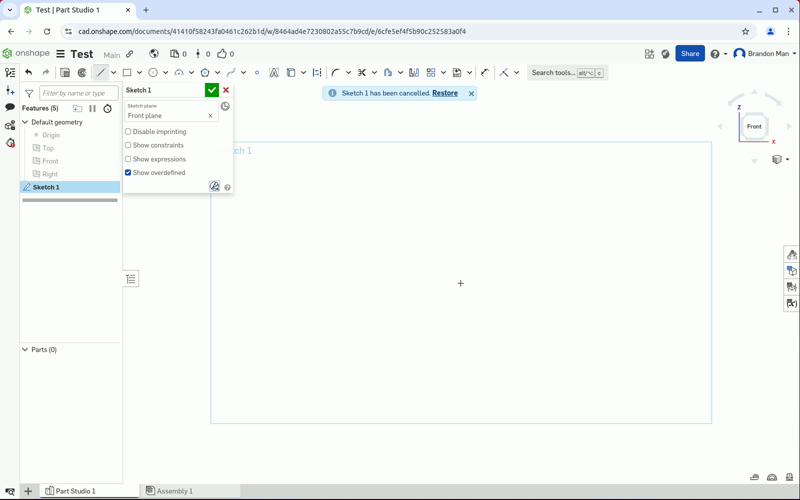
key_up(shift)
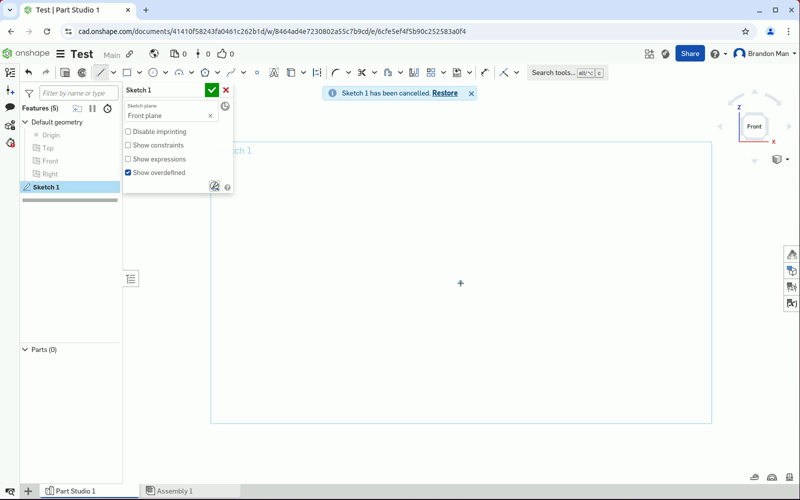
key_down(shift)
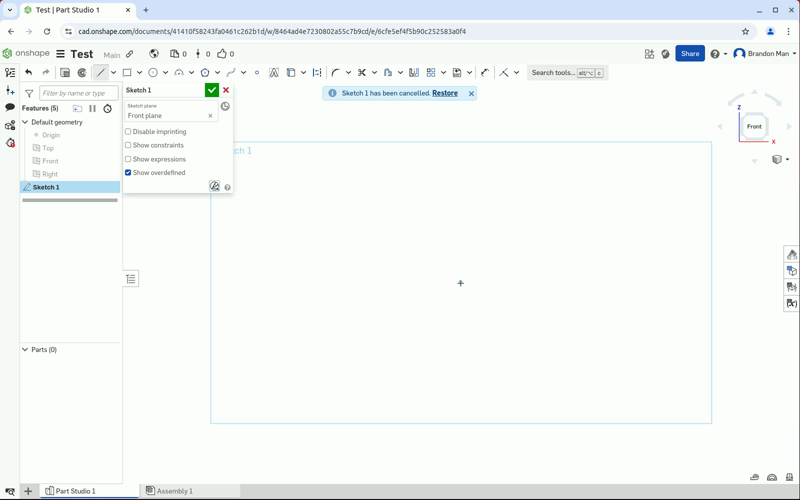
mouse_move(490, 282)
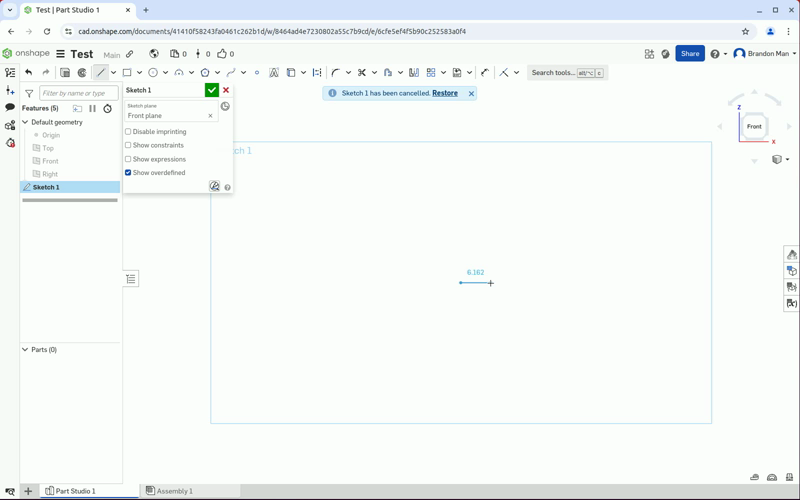
mouse_move(503, 282)
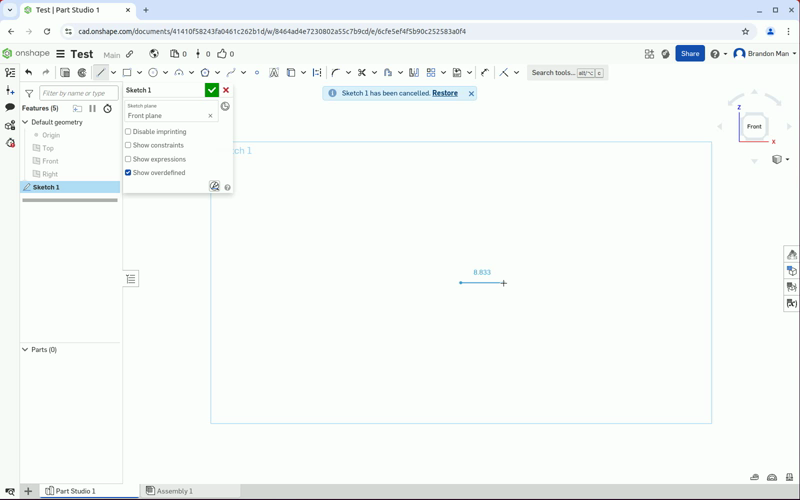
click(503, 282)
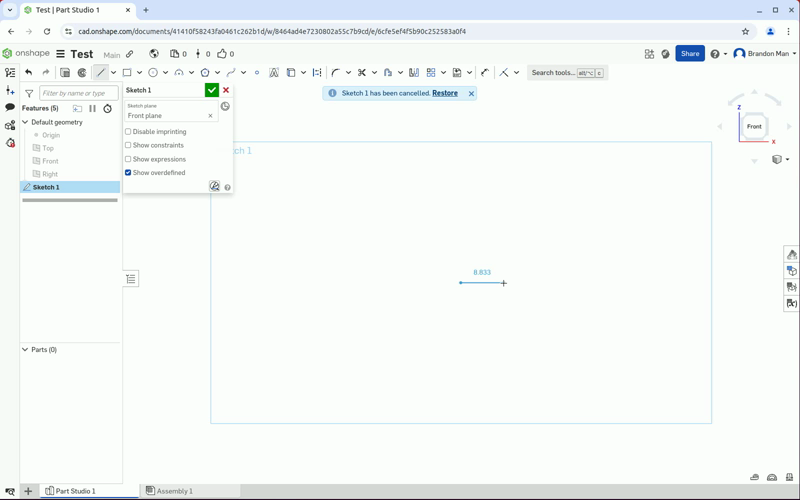
key_up(shift)
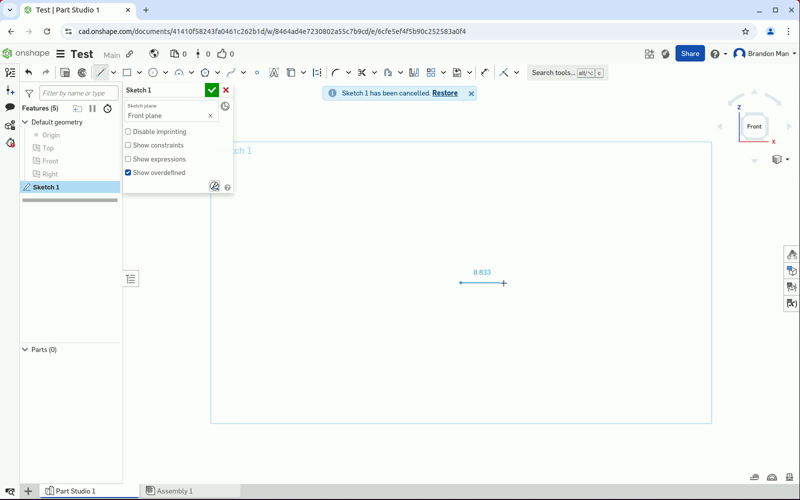
key_down(shift)
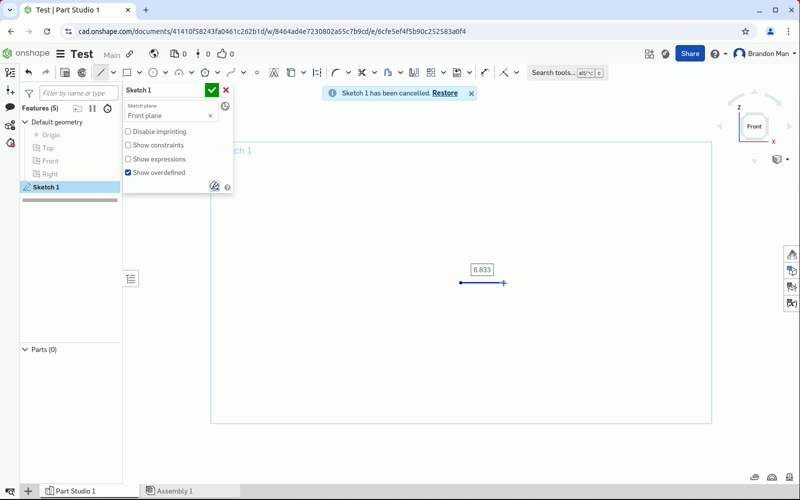
mouse_move(533, 282)
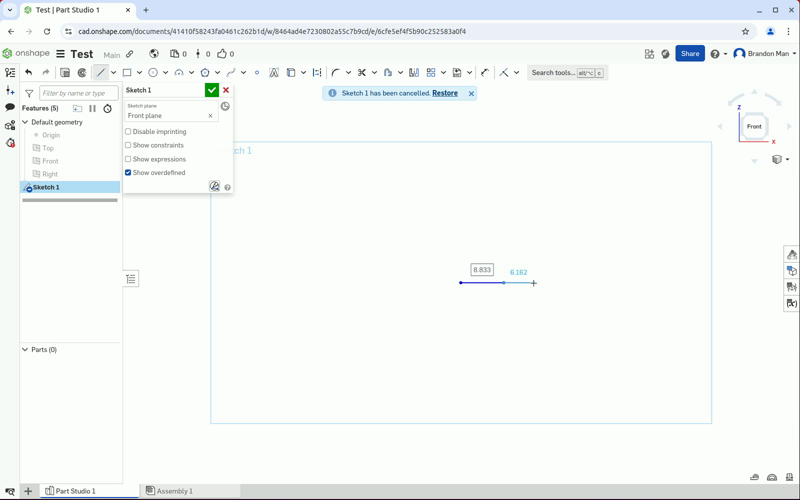
mouse_move(503, 262)
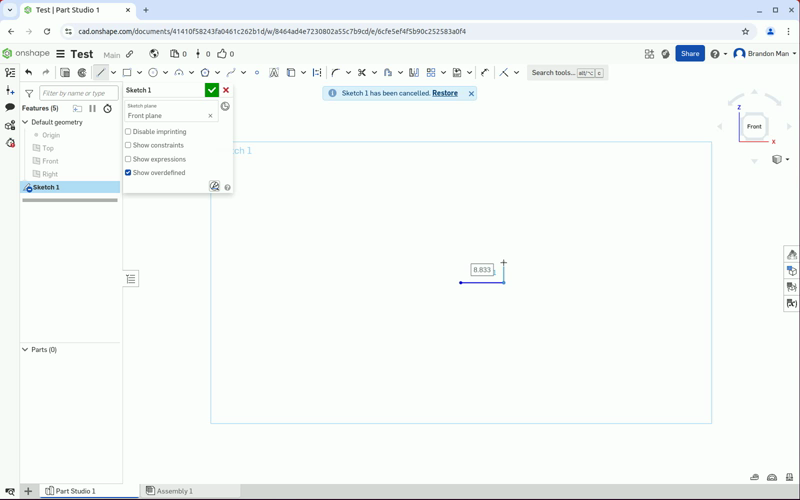
click(503, 262)
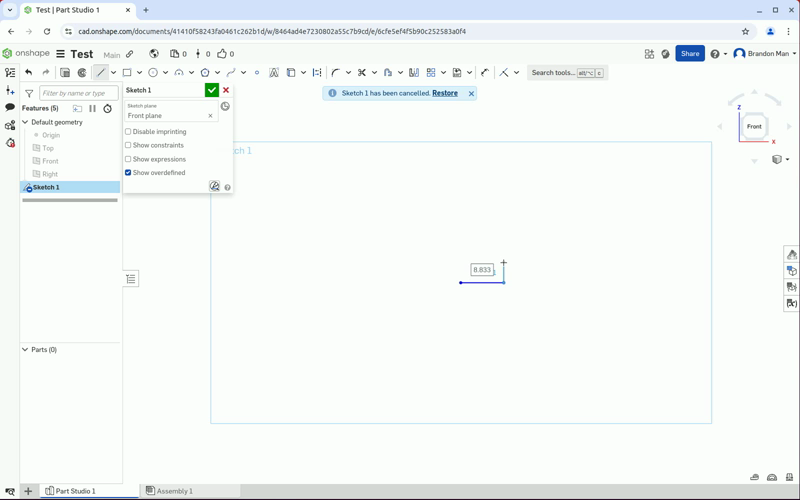
key_up(shift)
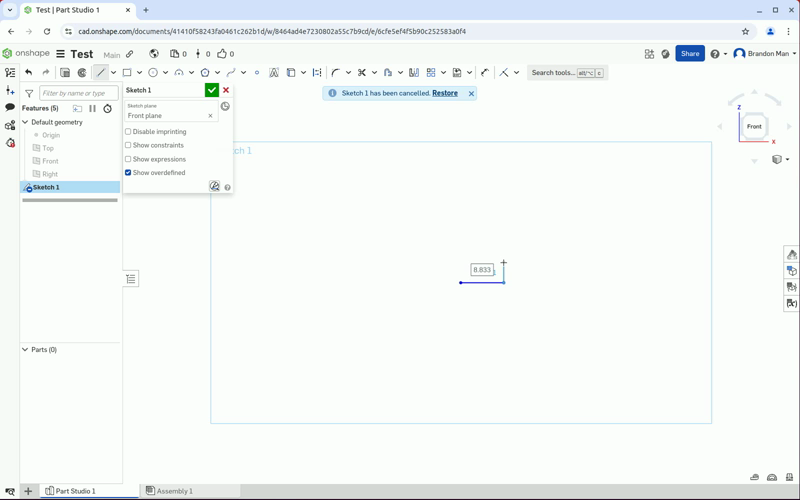
key_down(shift)
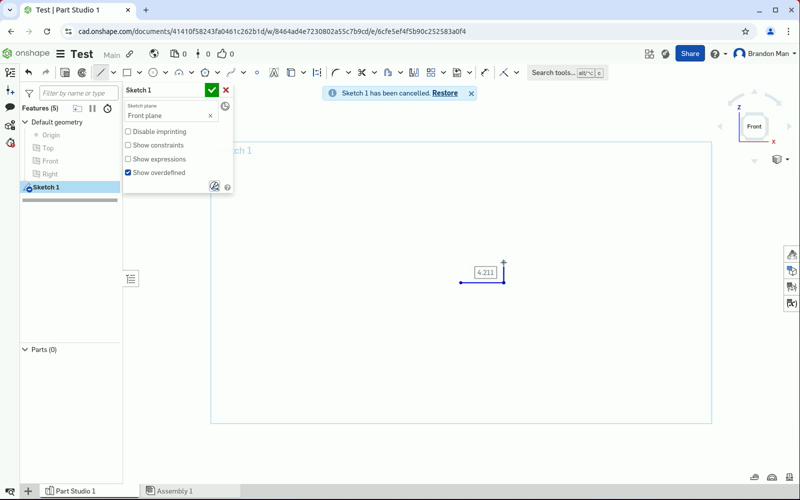
mouse_move(533, 262)
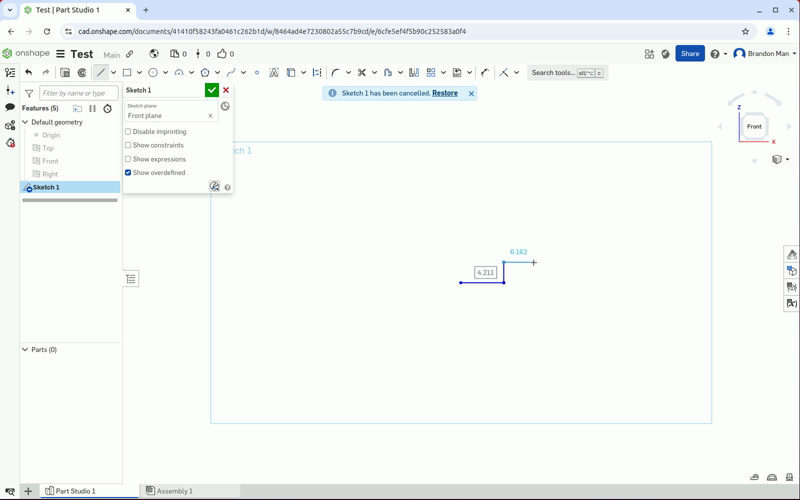
mouse_move(460, 262)
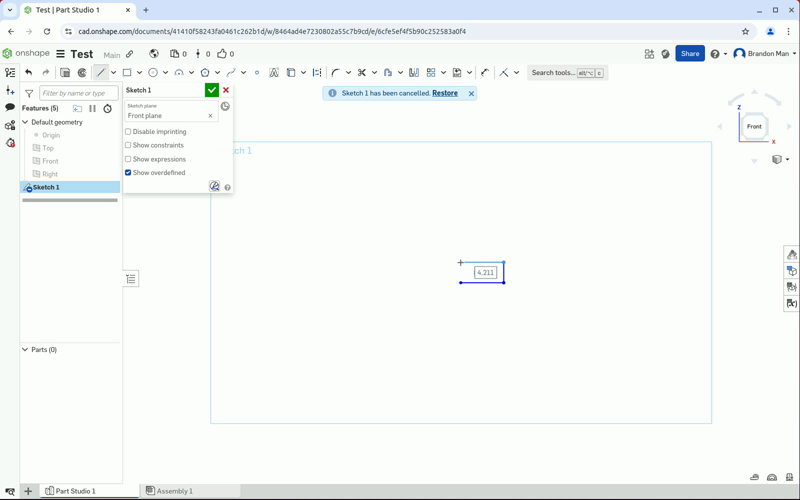
click(460, 262)
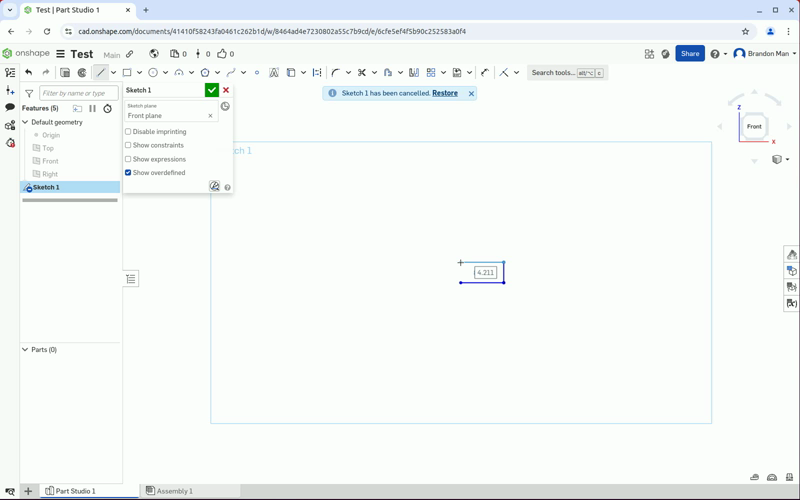
key_up(shift)
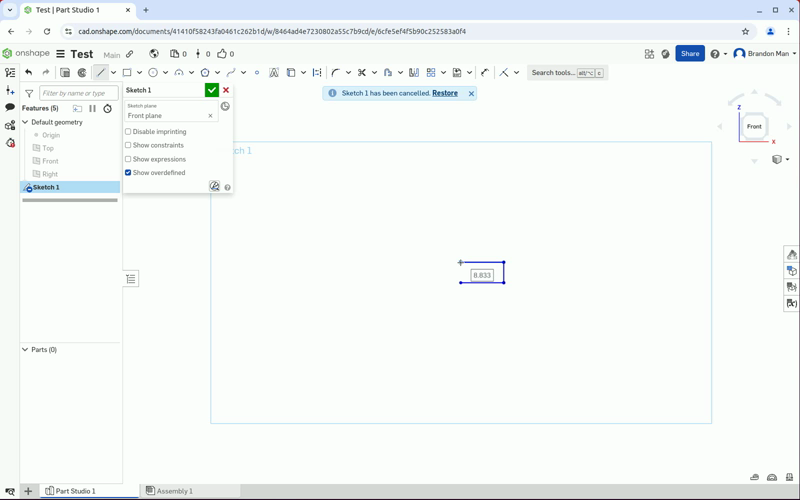
mouse_move(490, 262)
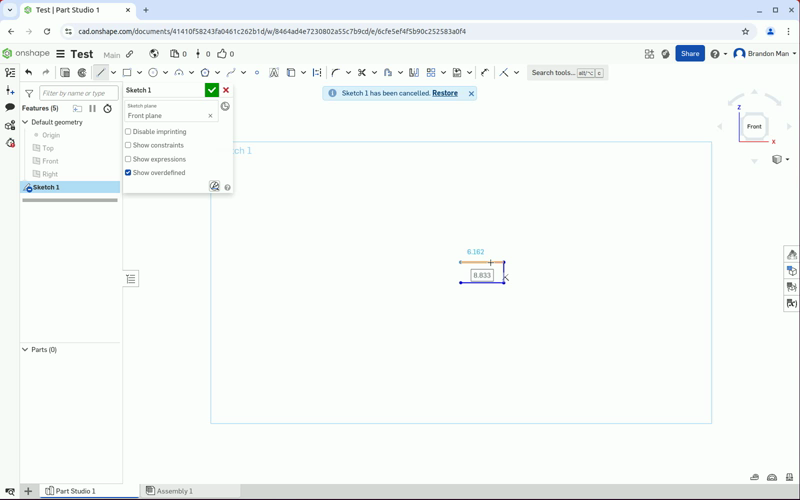
key_down(shift)
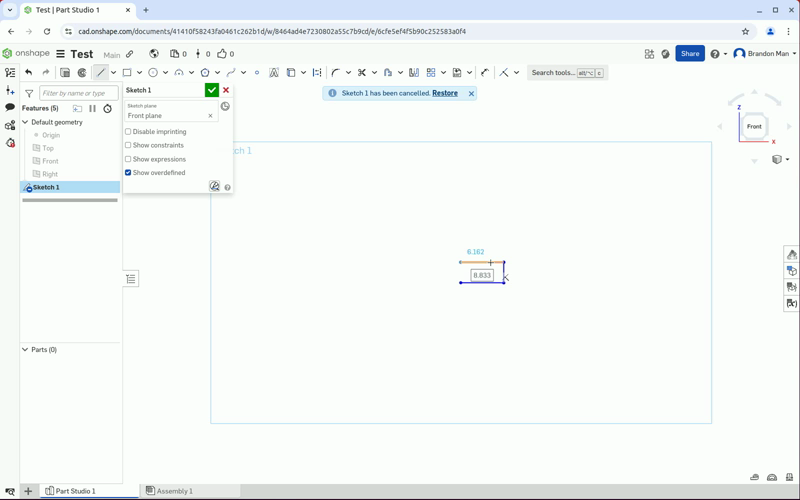
mouse_move(460, 282)
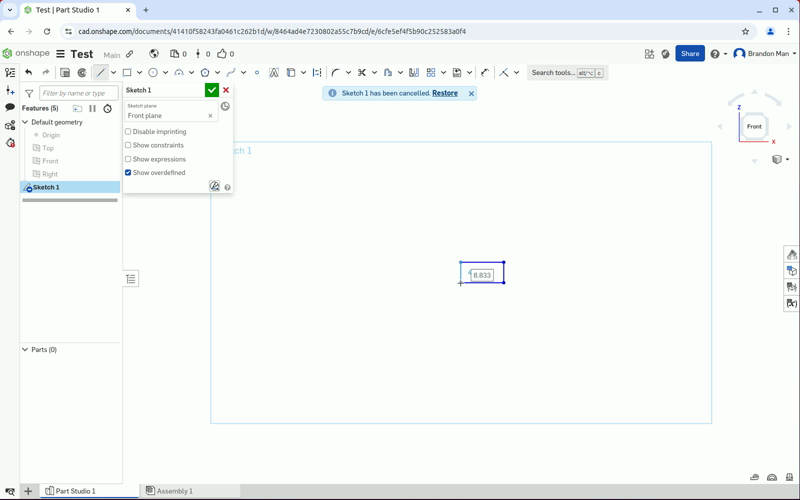
key_up(shift)
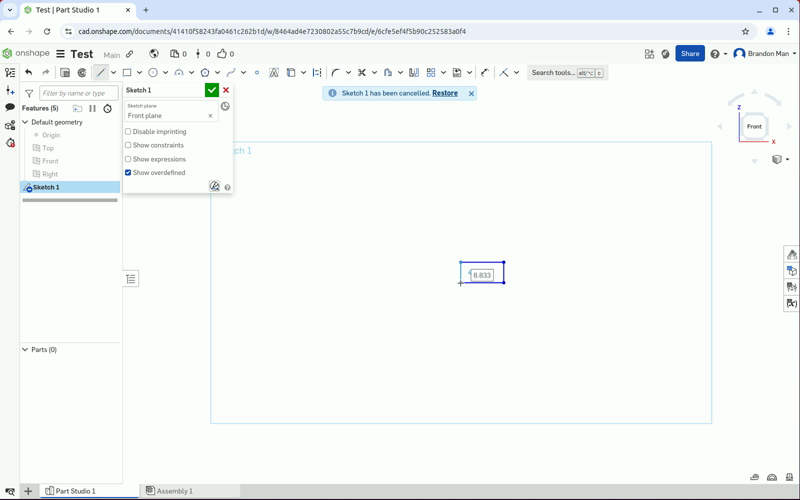
click(460, 282)
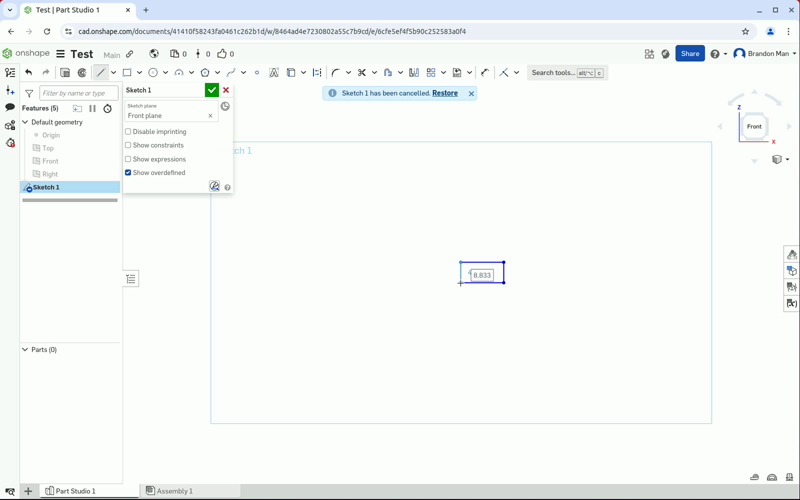
key(esc)
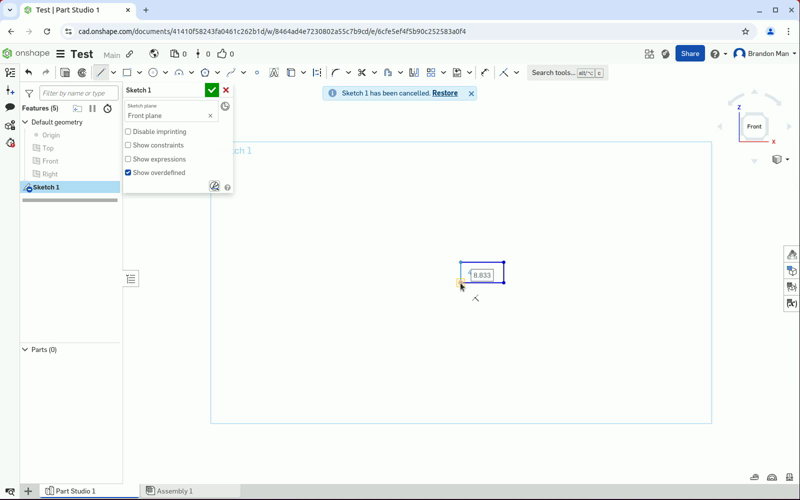
mouse_move(490, 280)
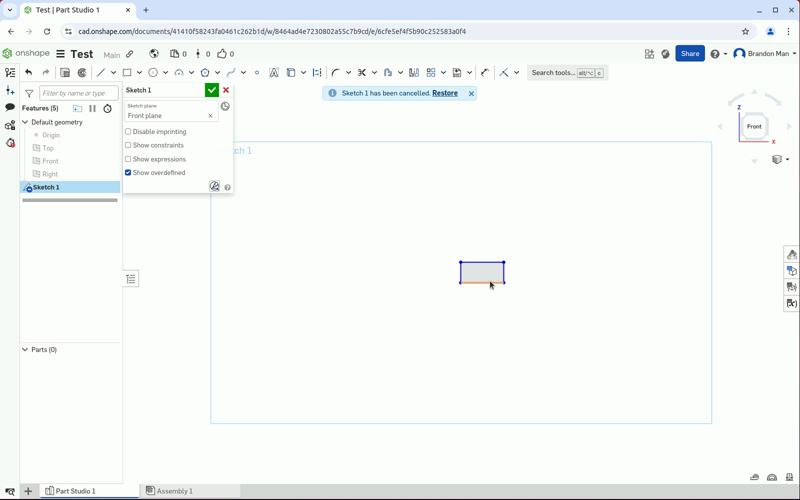
scroll(6)
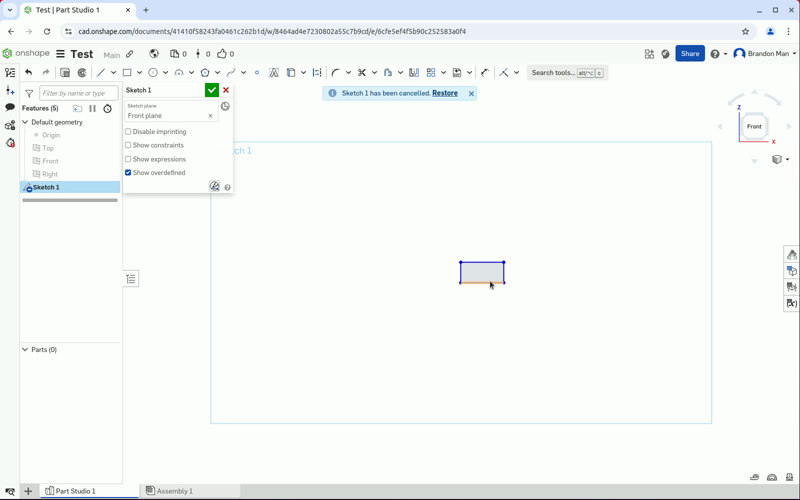
scroll(6)
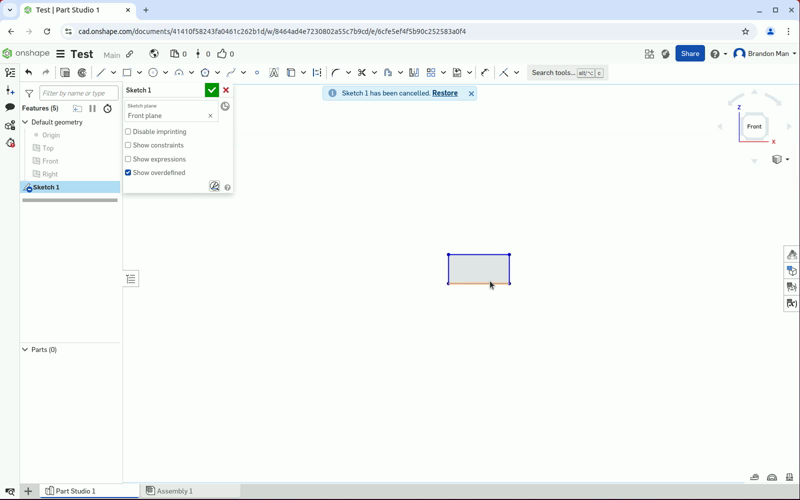
scroll(6)
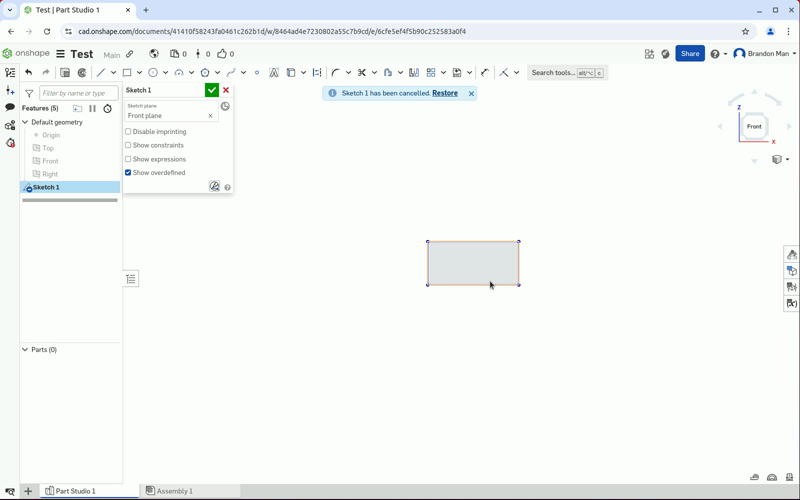
scroll(6)
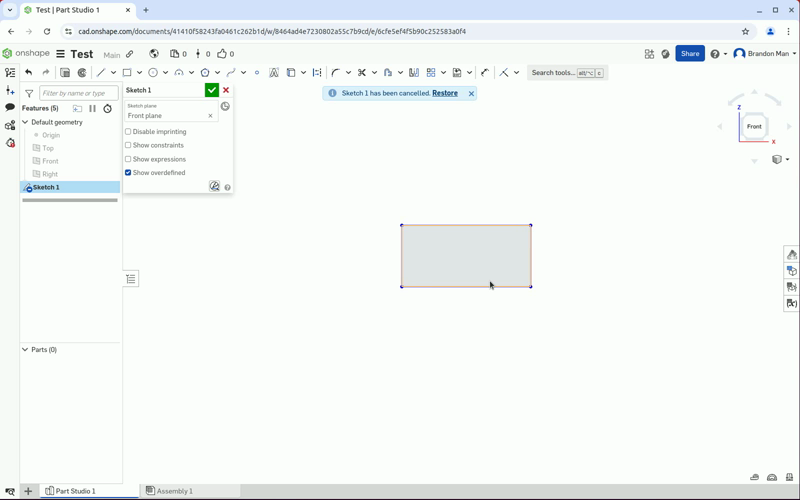
scroll(6)
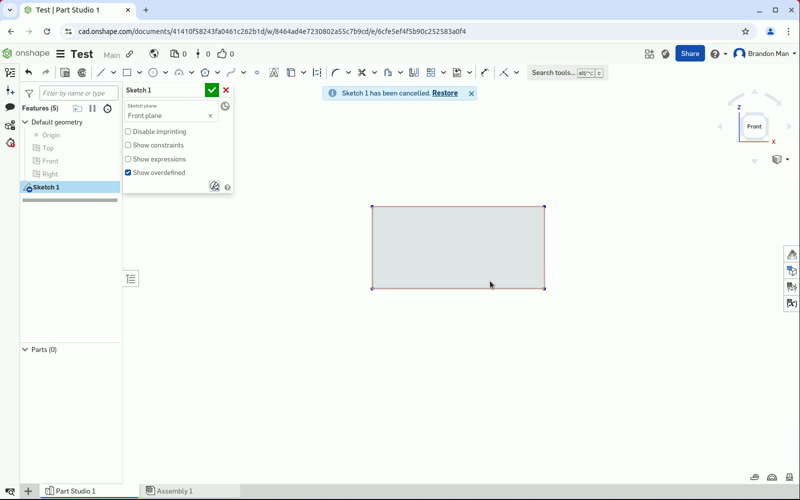
scroll(6)
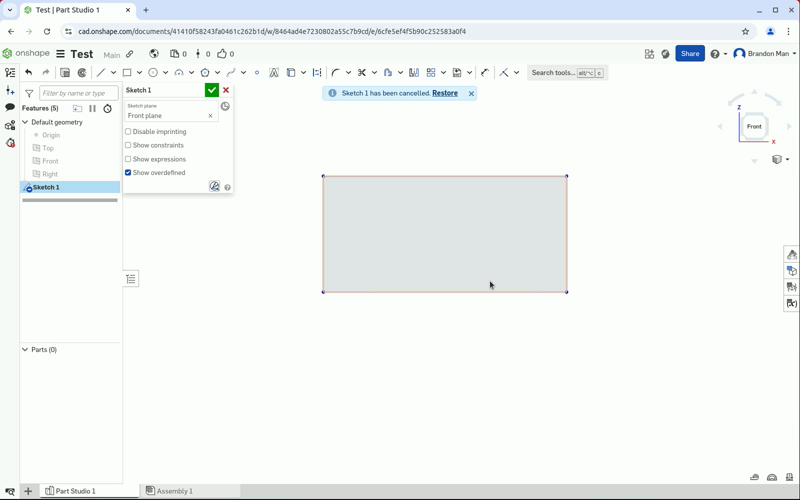
scroll(6)
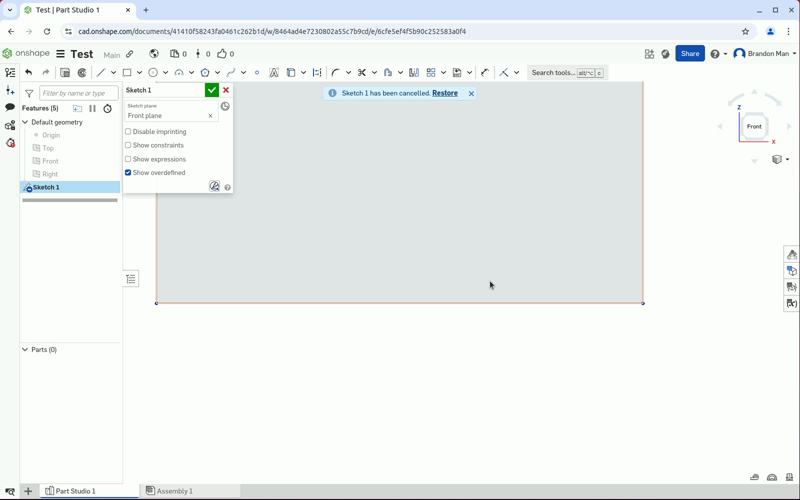
click(490, 280)
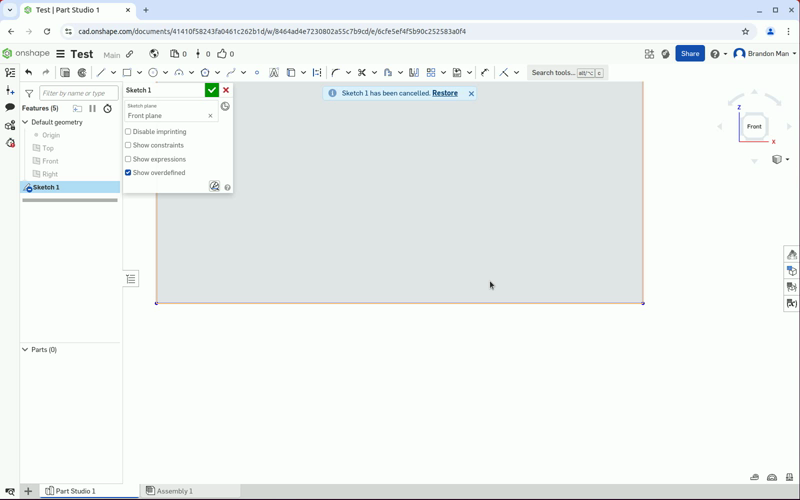
scroll(-6)
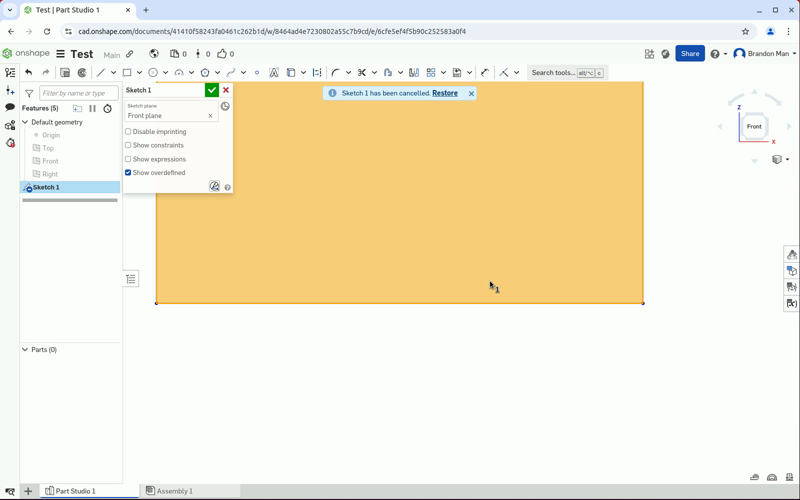
scroll(-6)
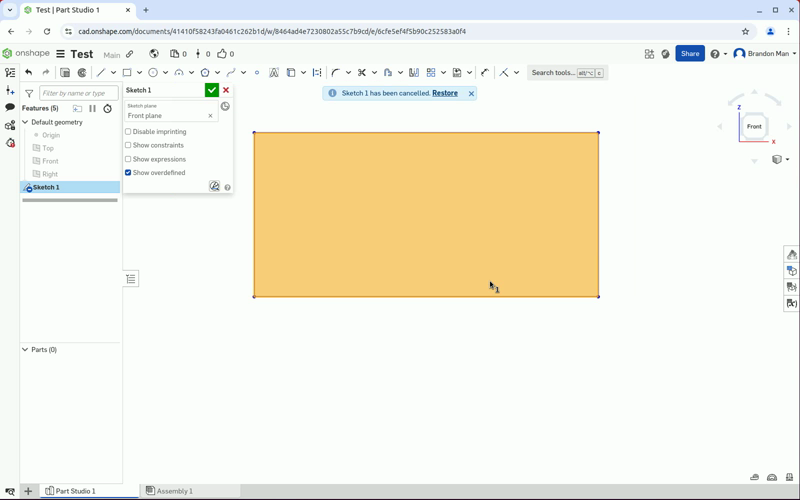
scroll(-6)
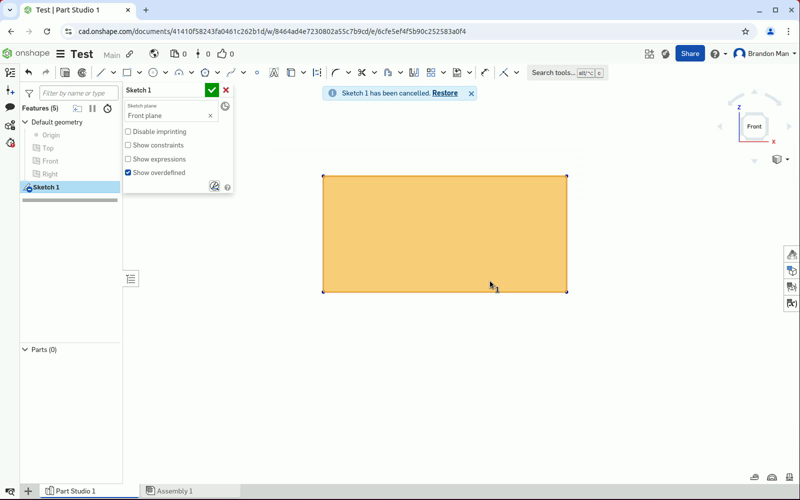
scroll(-6)
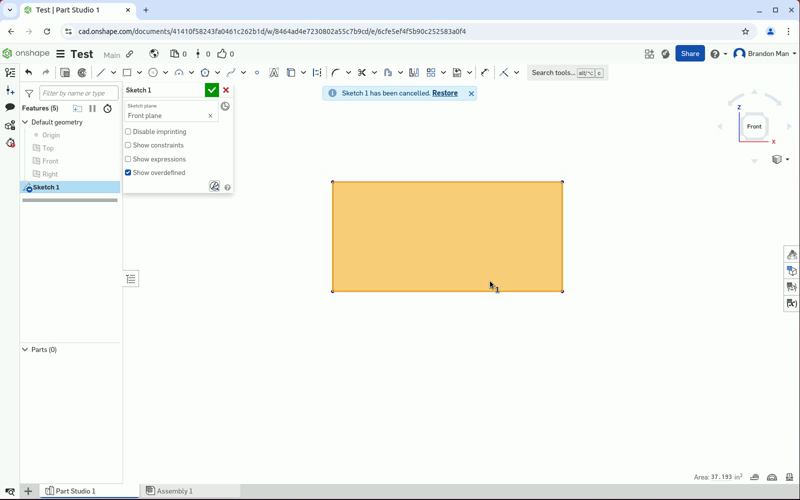
scroll(-6)
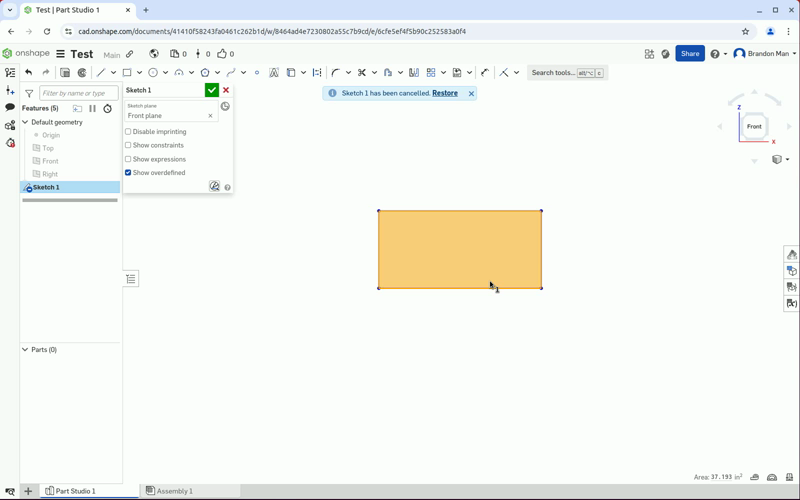
scroll(-6)
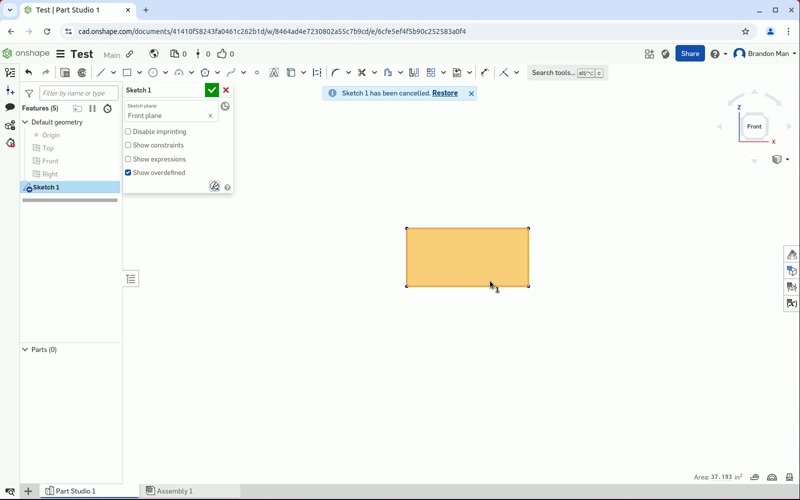
scroll(-6)
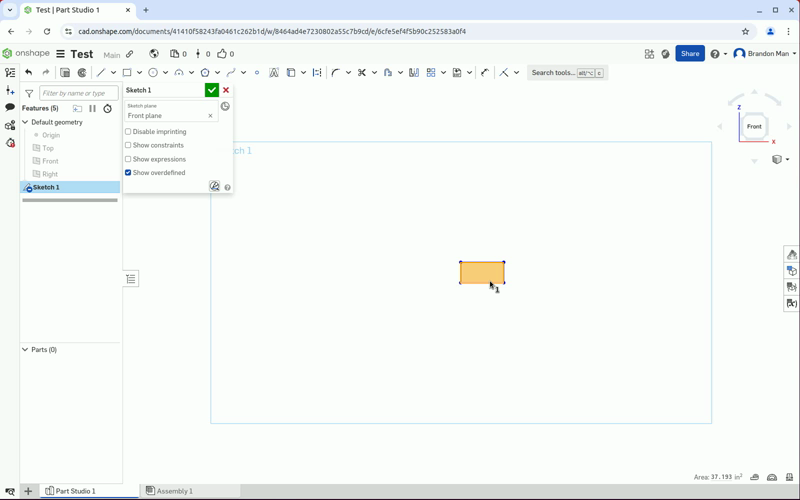
mouse_move(73, 352)
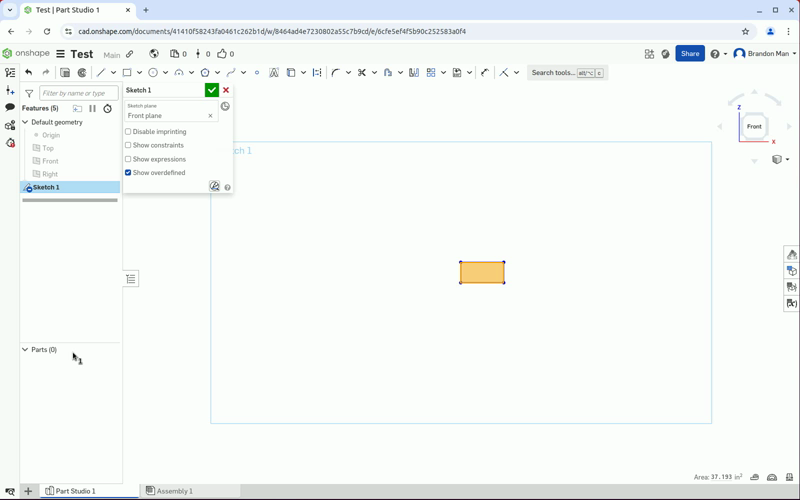
key(shift+y)
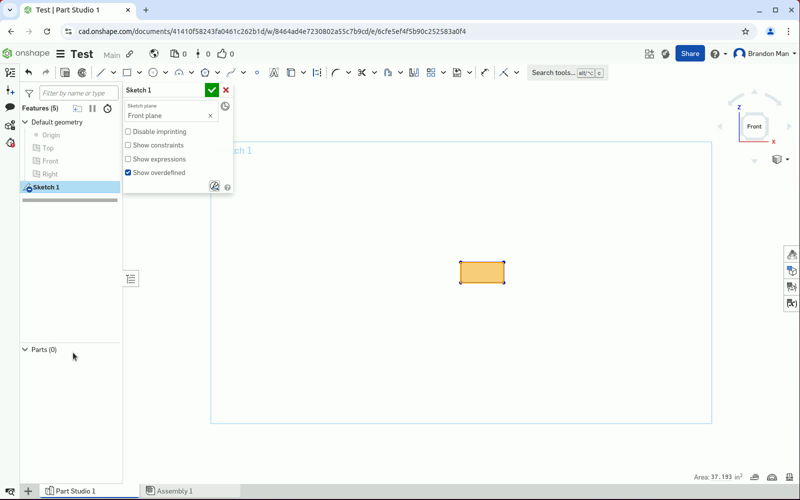
key(shift+e)
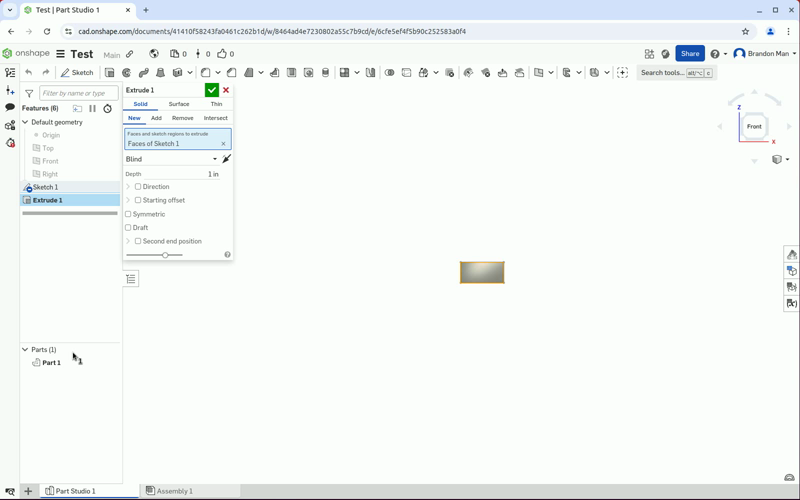
mouse_move(143, 106)
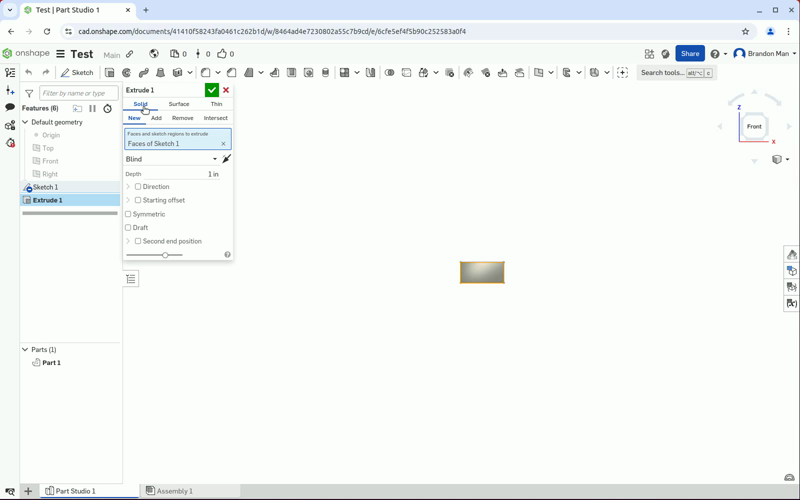
click(143, 106)
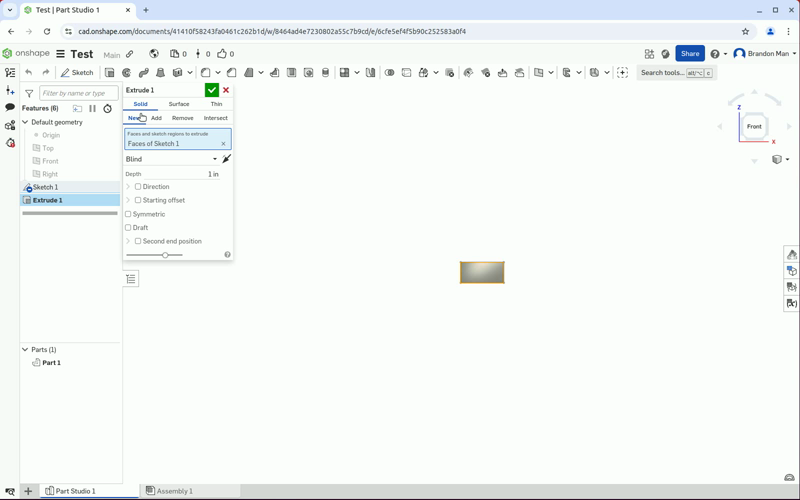
mouse_move(137, 120)
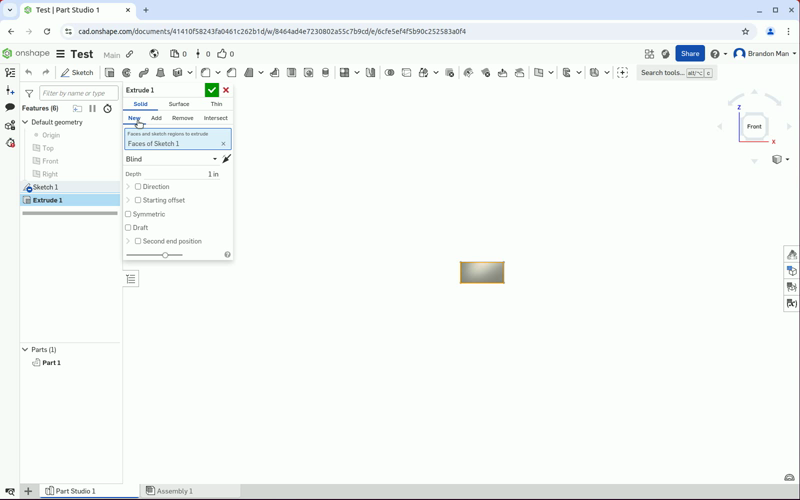
click(137, 120)
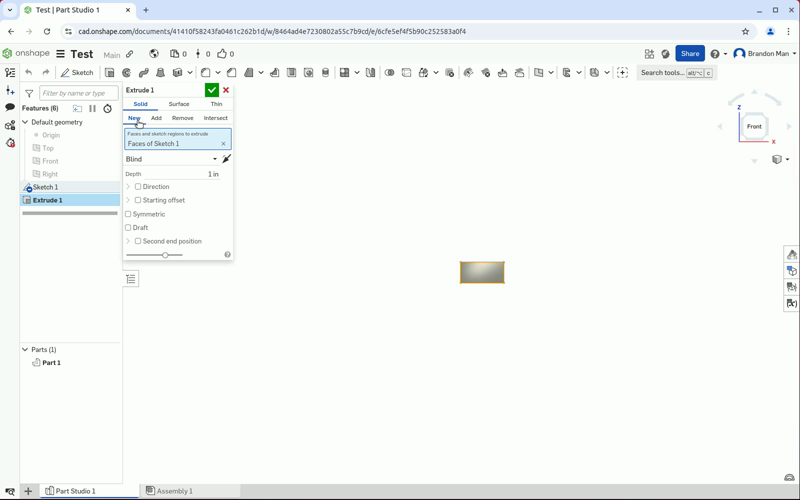
key(tab, 4)
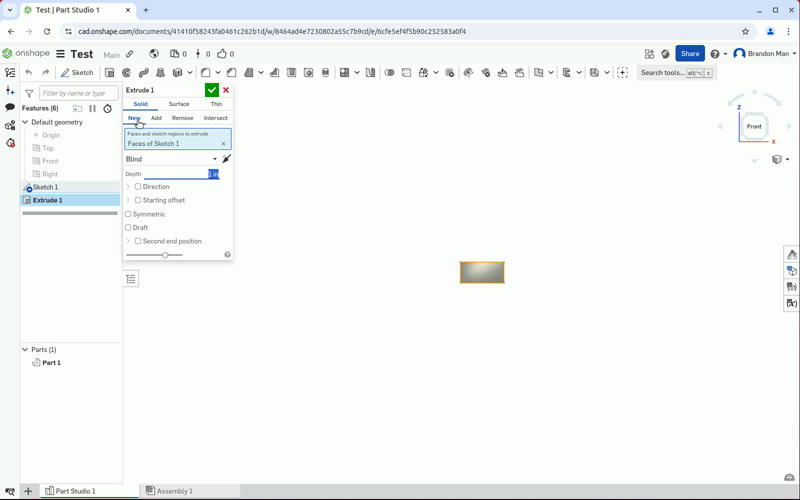
text(23.108)
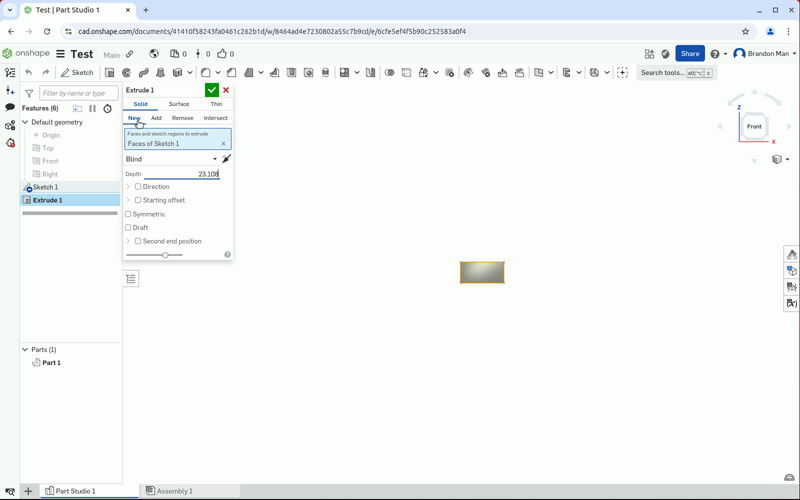
key(enter)
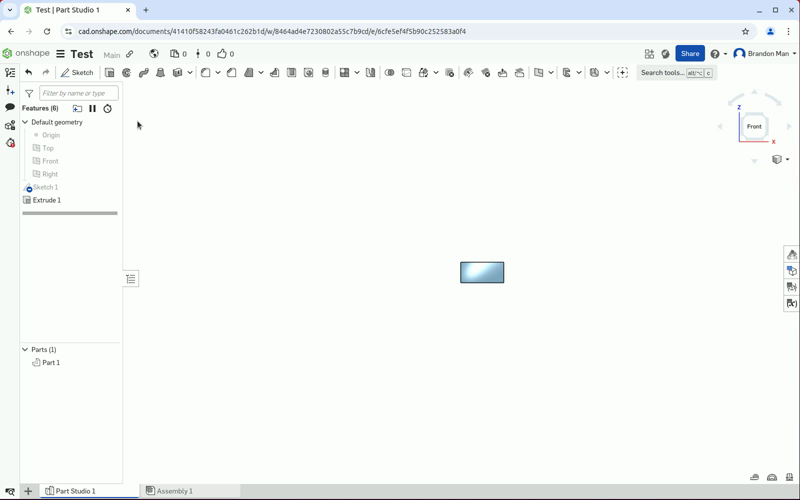
key(shift+h)
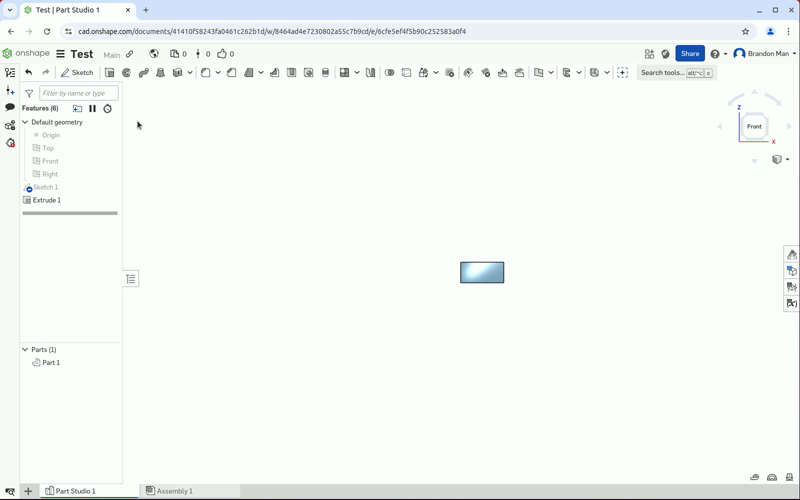
key(shift+h)
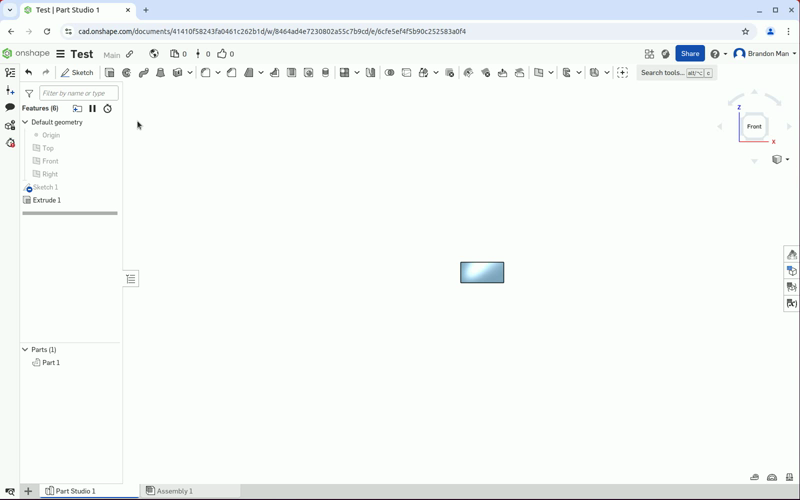
mouse_move(73, 189)
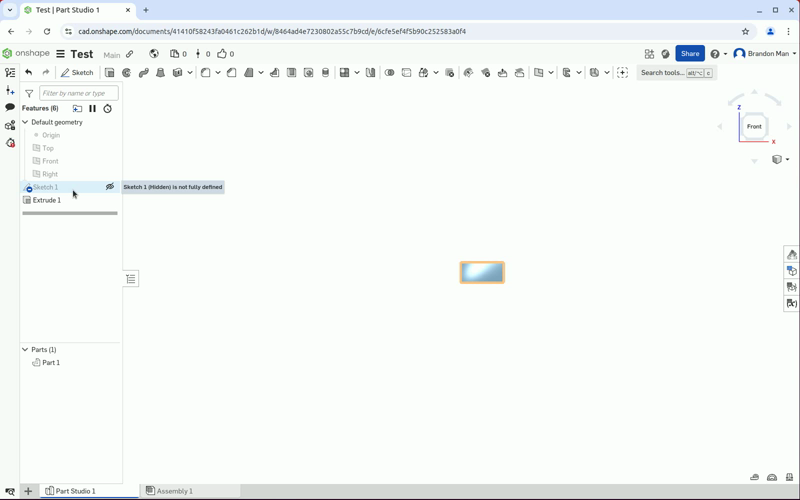
click(73, 189)
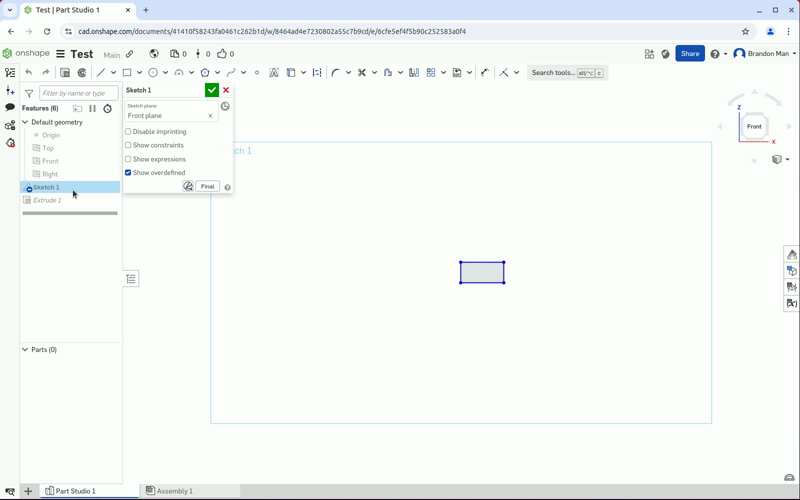
mouse_move(229, 92)
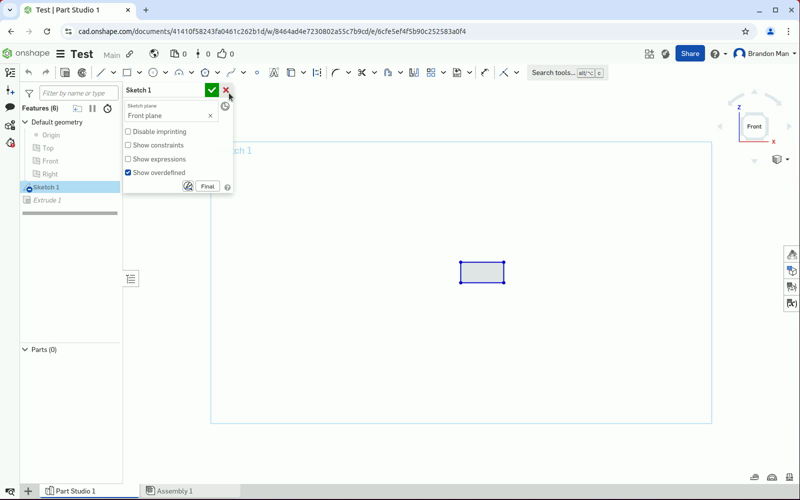
click(229, 92)
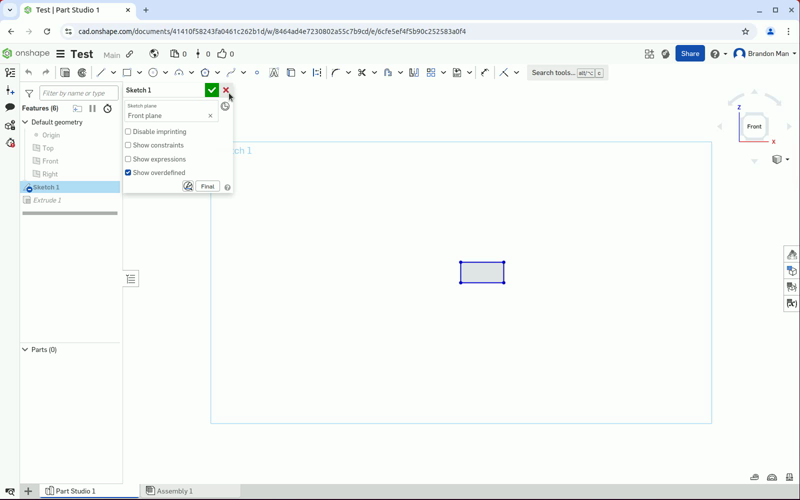
key(shift+s)
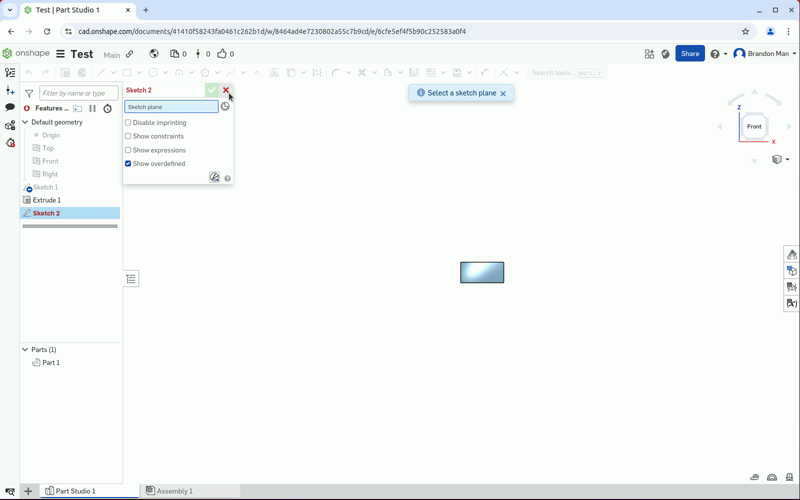
mouse_move(73, 163)
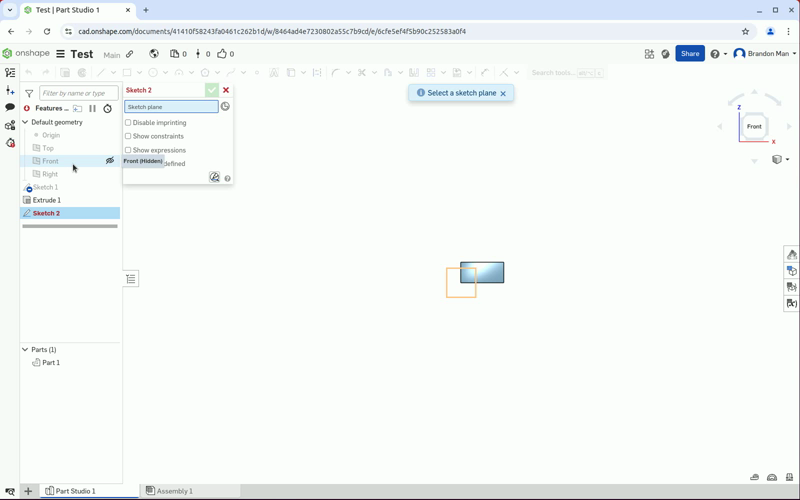
click(73, 163)
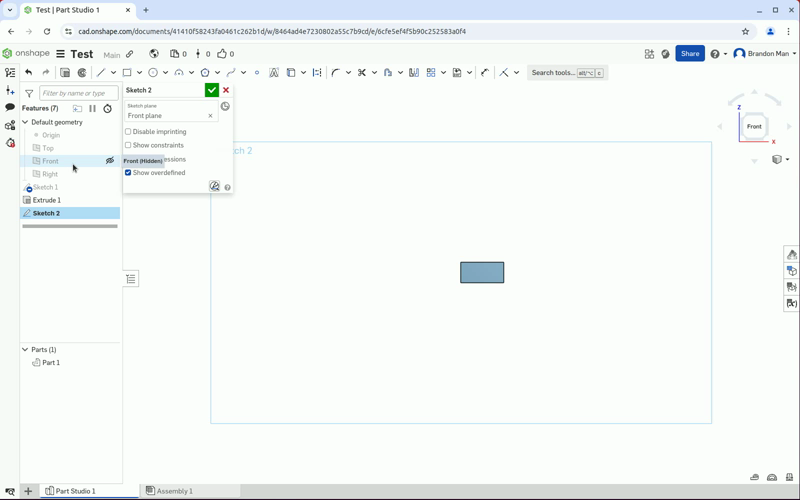
mouse_move(73, 352)
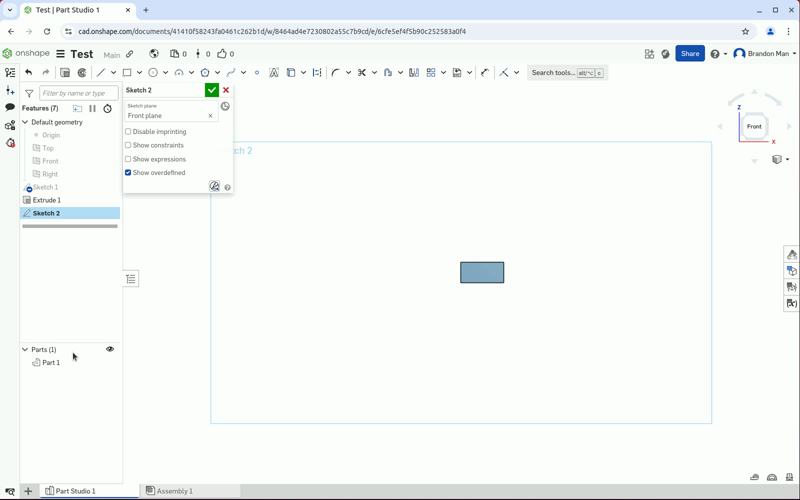
key(y)
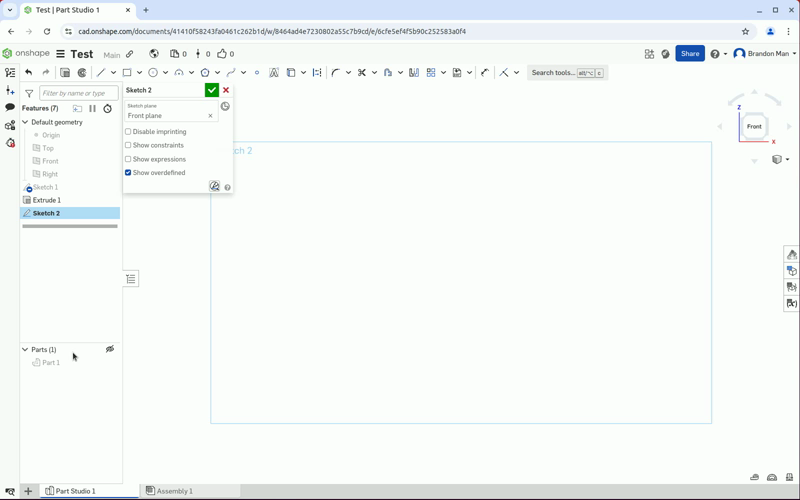
key(l)
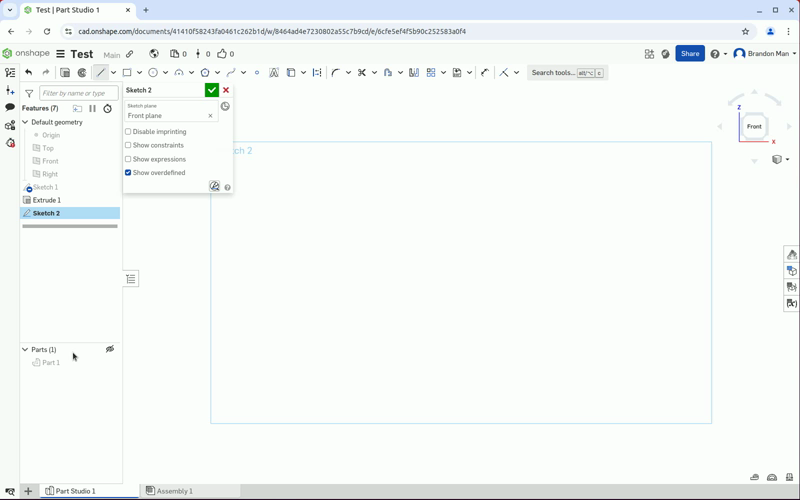
key_down(shift)
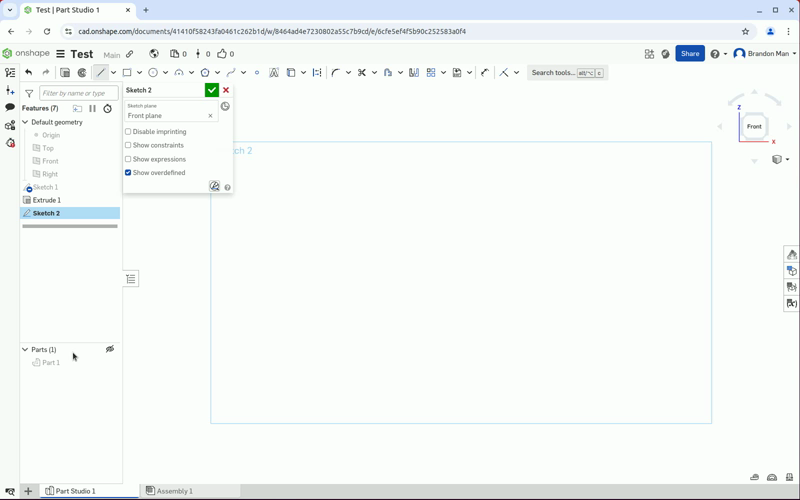
mouse_move(454, 311)
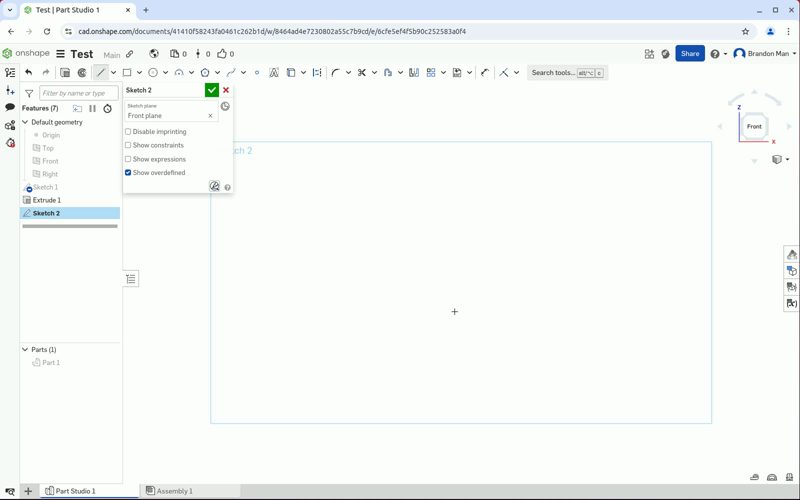
click(454, 311)
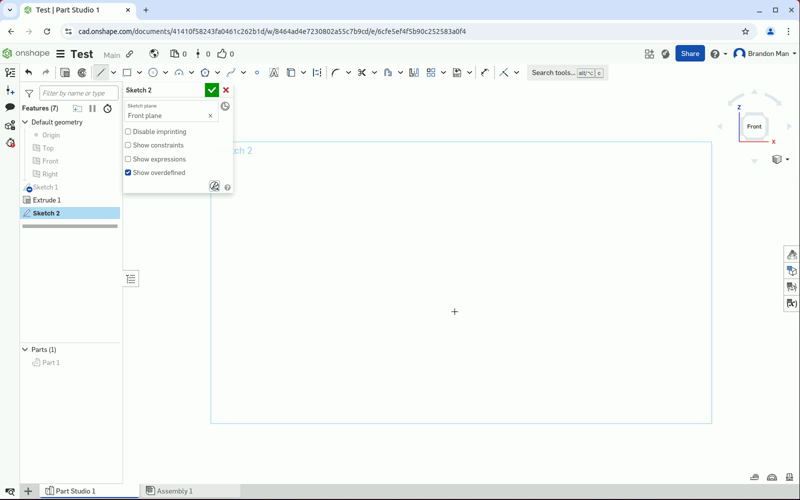
key_up(shift)
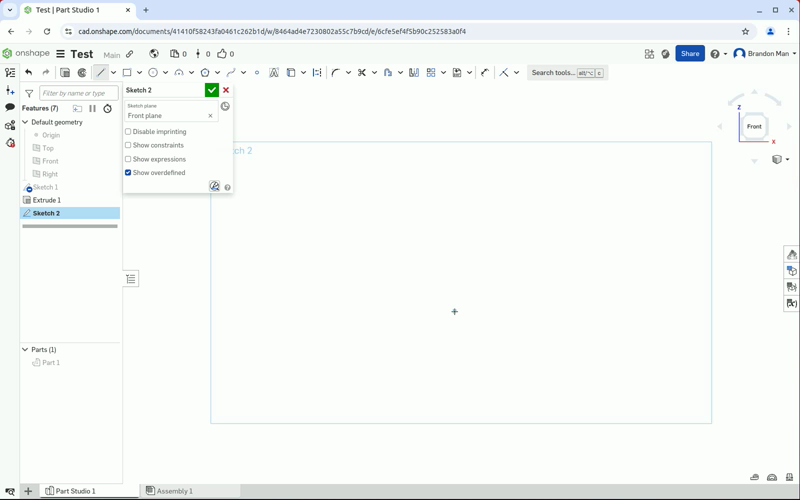
key_down(shift)
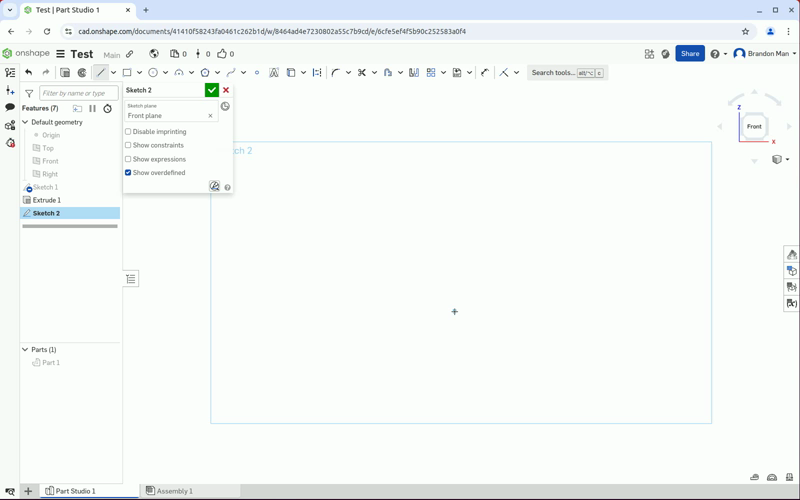
mouse_move(484, 311)
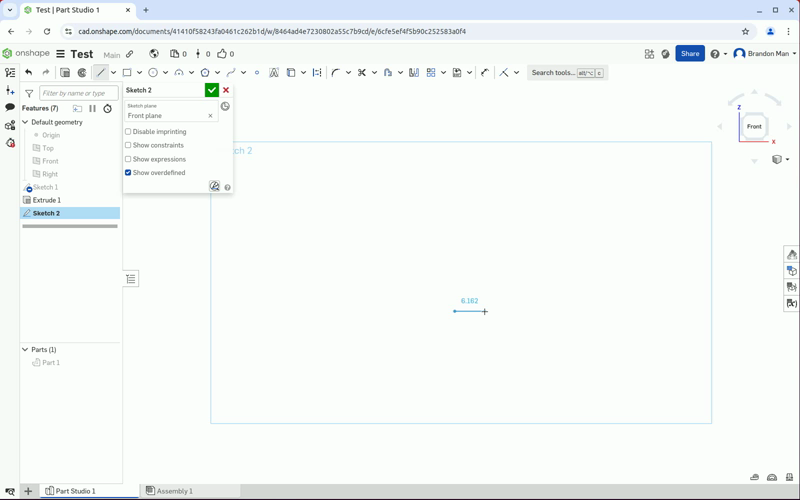
mouse_move(508, 311)
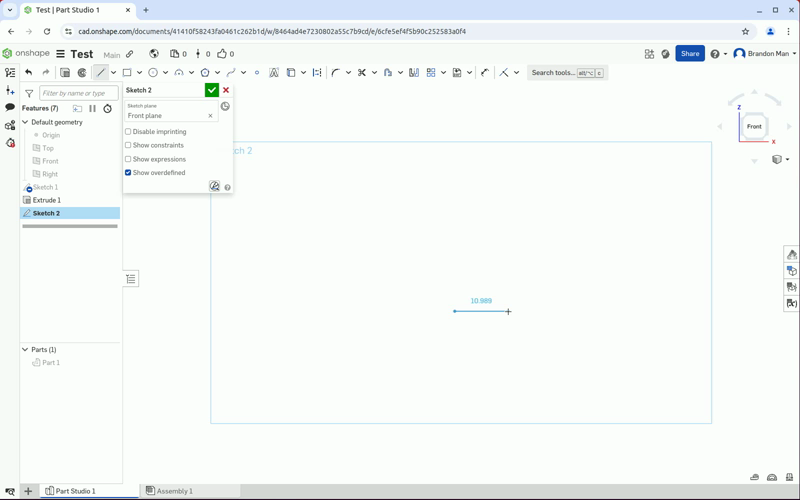
click(508, 311)
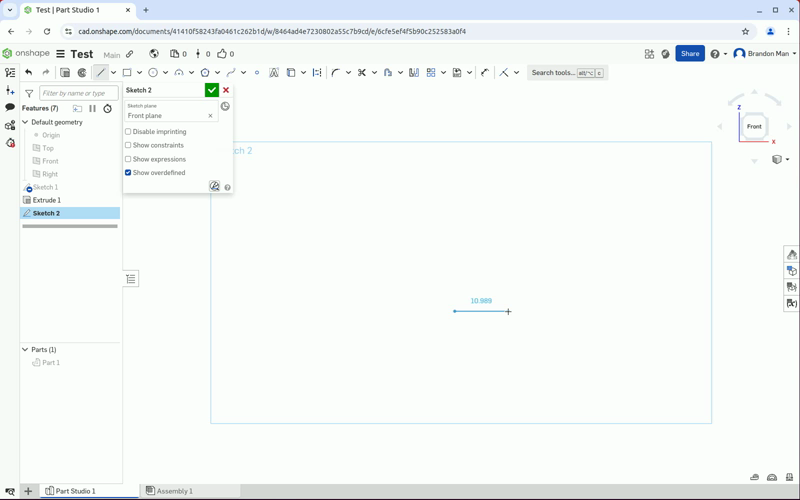
key_up(shift)
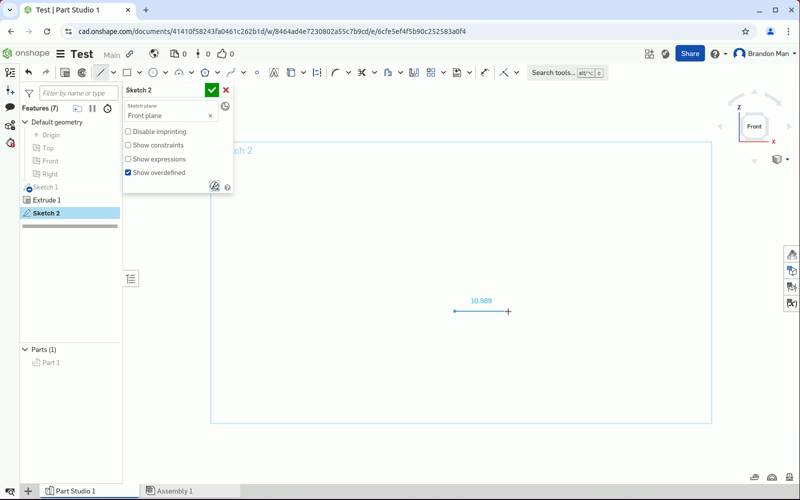
key_down(shift)
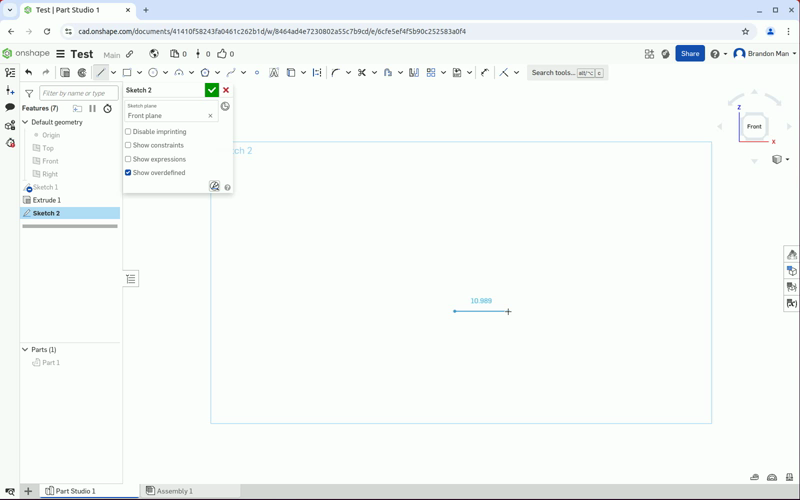
mouse_move(538, 311)
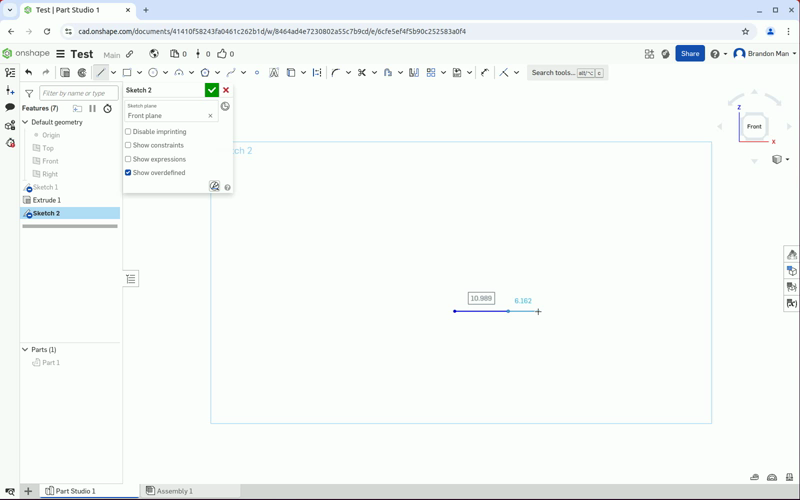
mouse_move(508, 282)
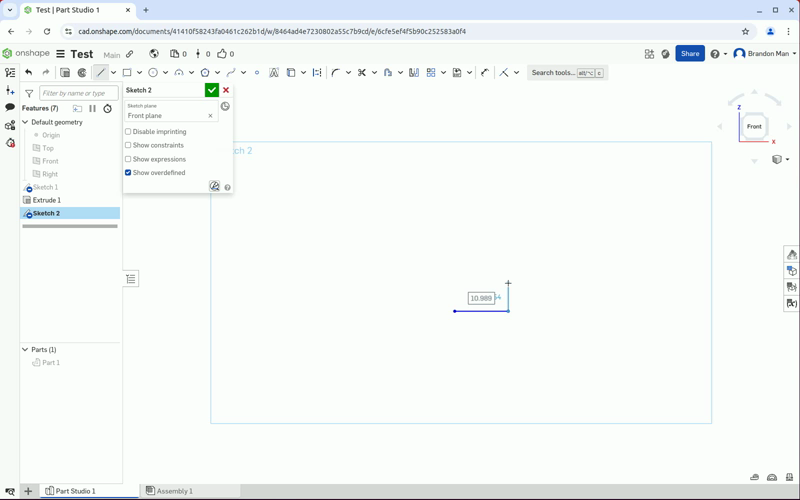
click(508, 282)
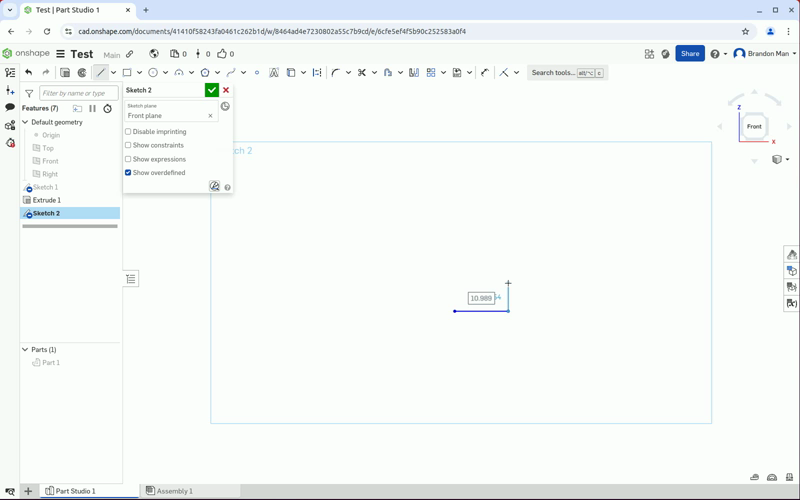
key_up(shift)
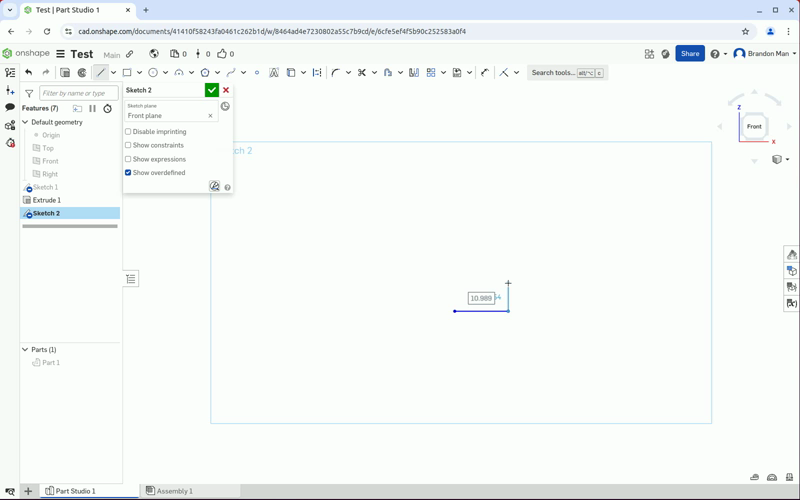
key_down(shift)
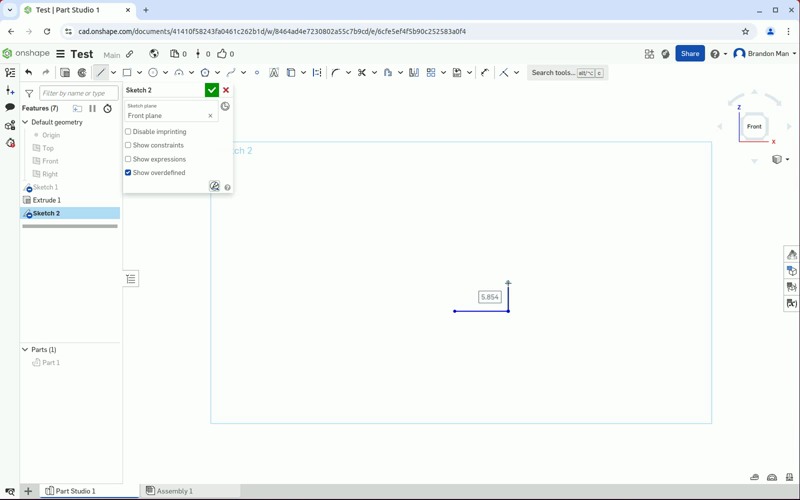
mouse_move(538, 282)
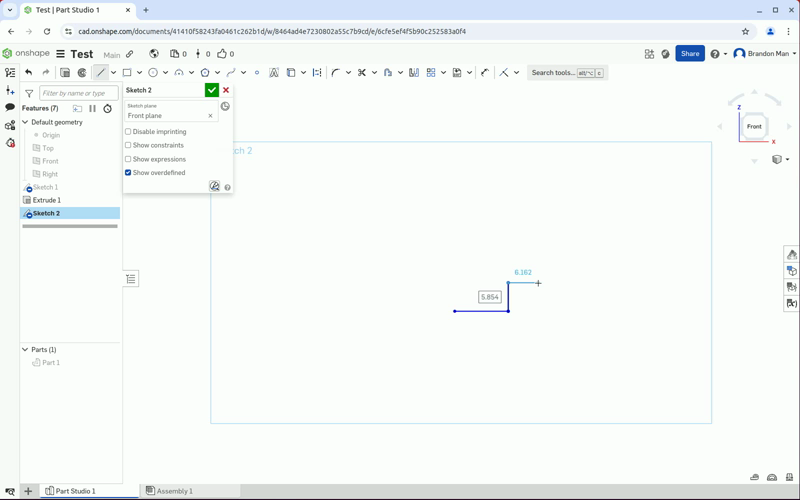
mouse_move(502, 282)
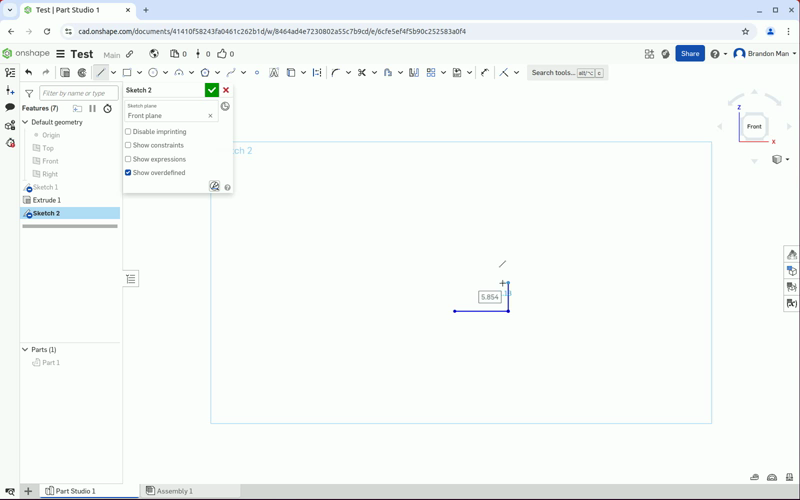
scroll(6)
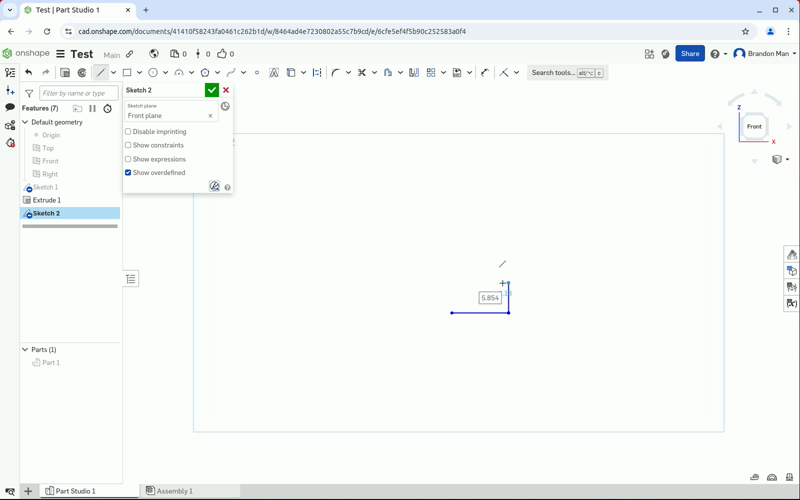
scroll(6)
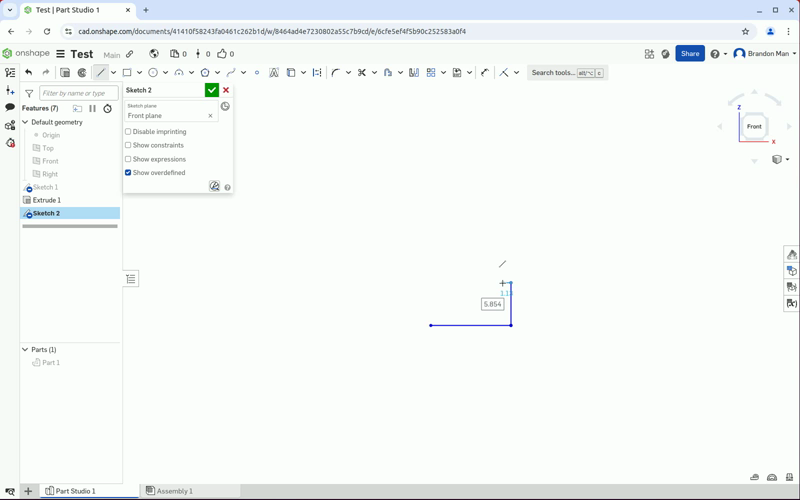
scroll(6)
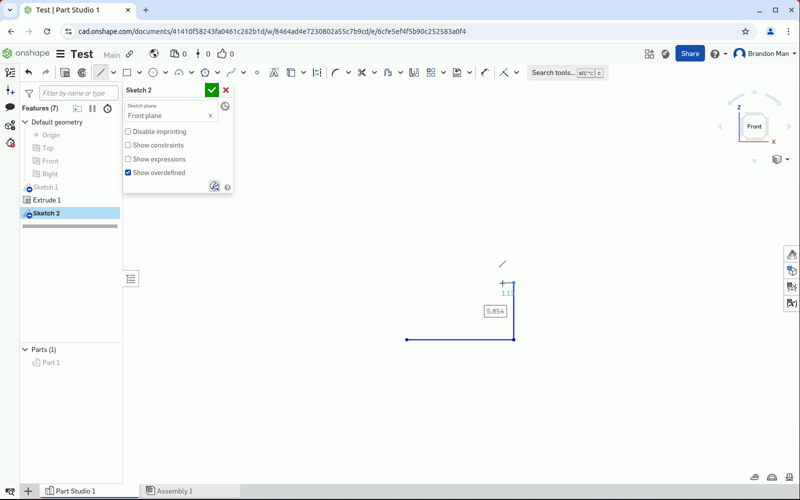
scroll(6)
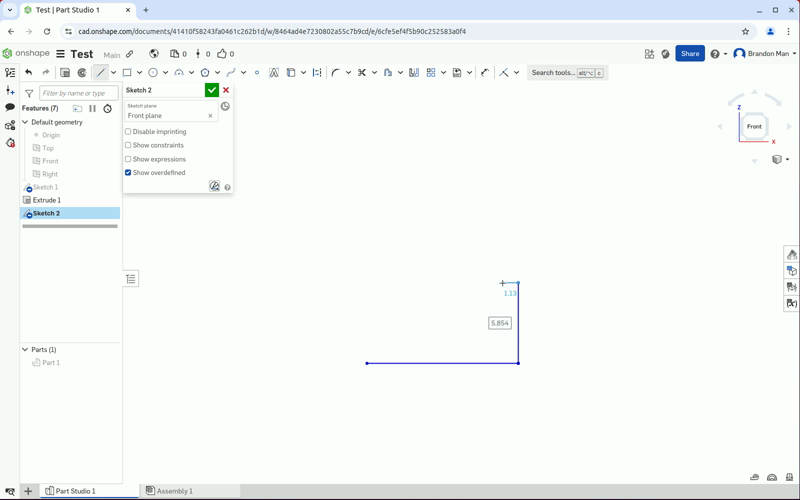
scroll(6)
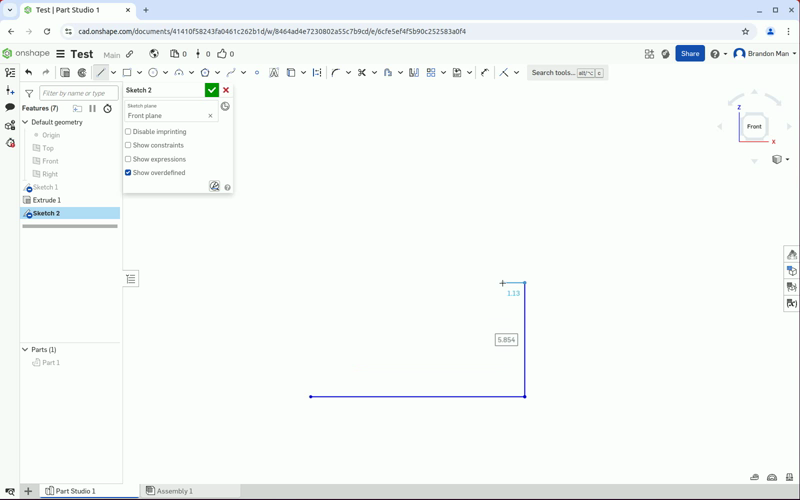
scroll(6)
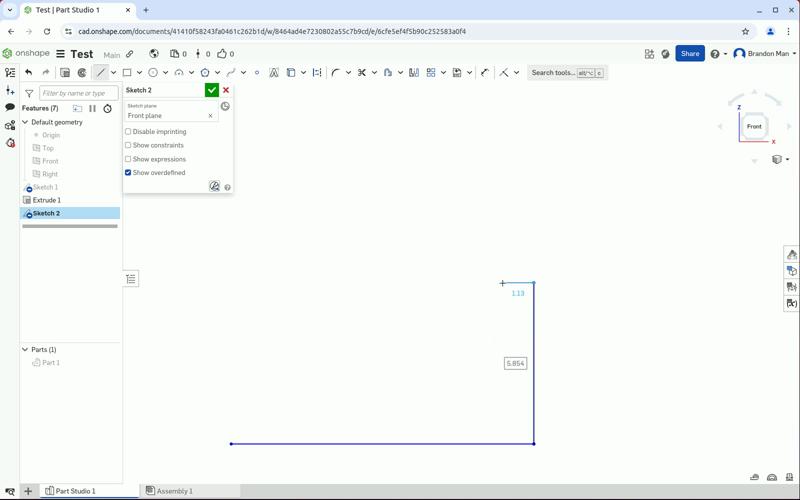
scroll(6)
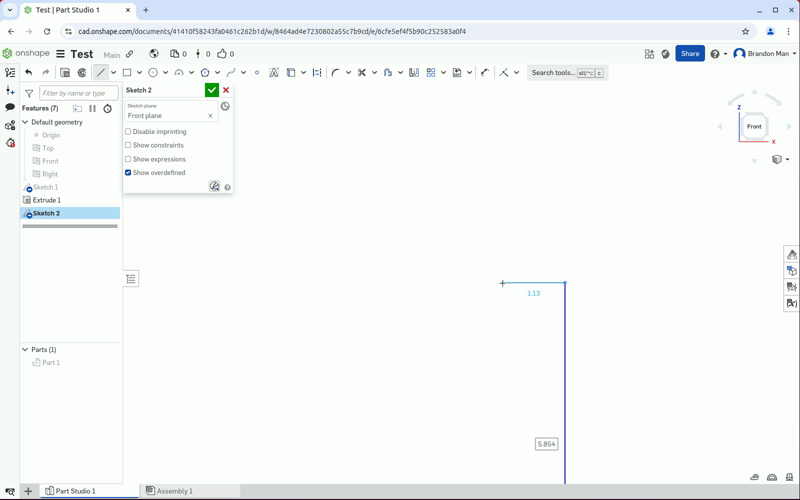
click(502, 282)
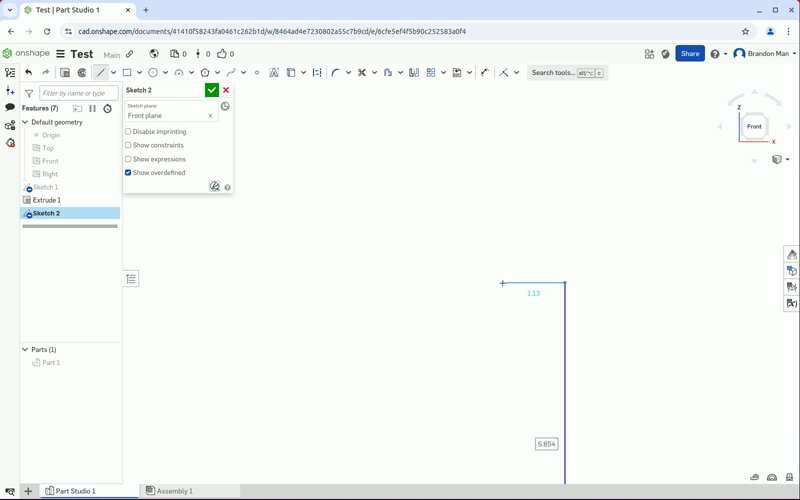
scroll(-6)
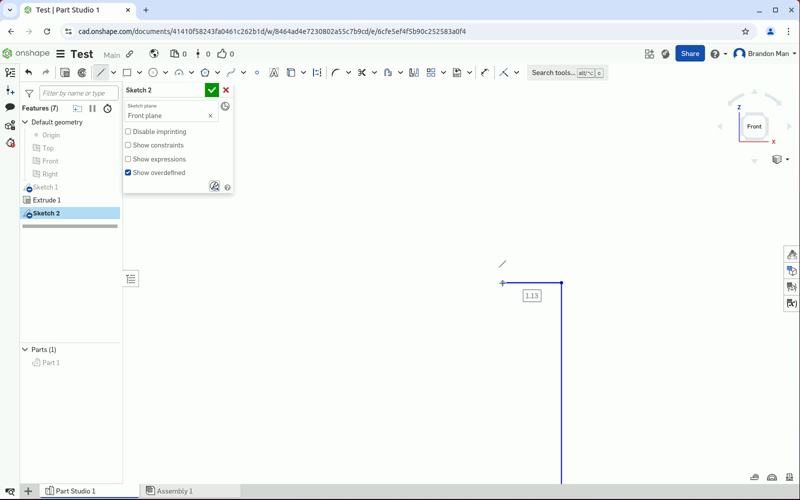
scroll(-6)
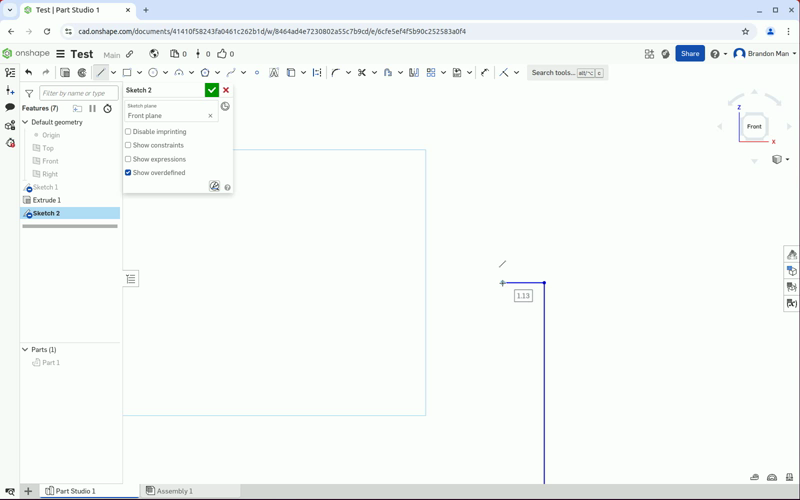
scroll(-6)
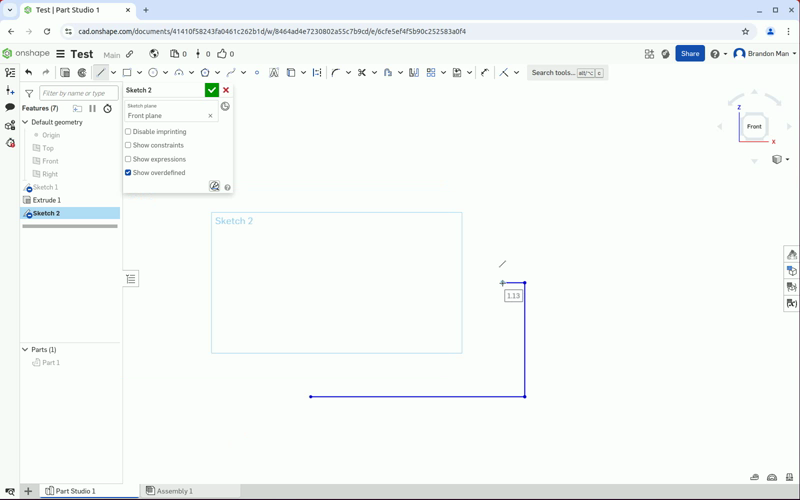
scroll(-6)
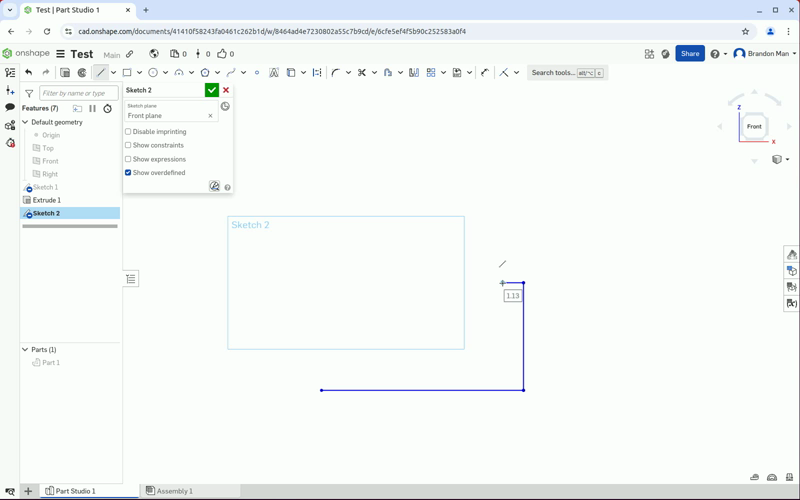
scroll(-6)
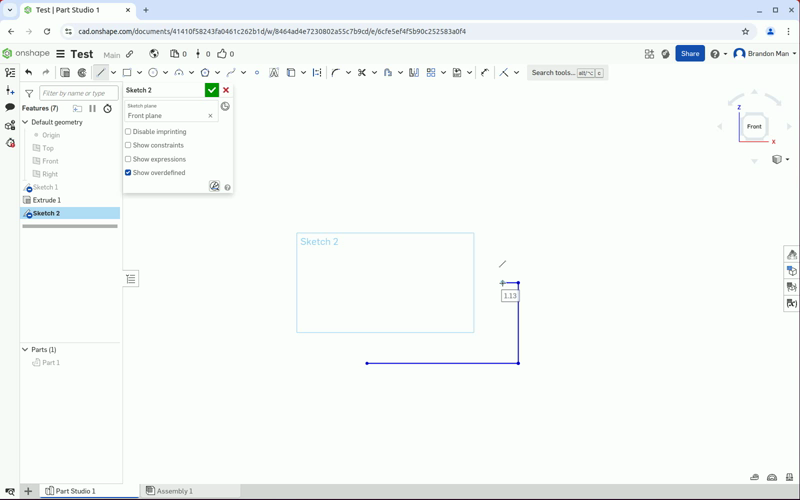
scroll(-6)
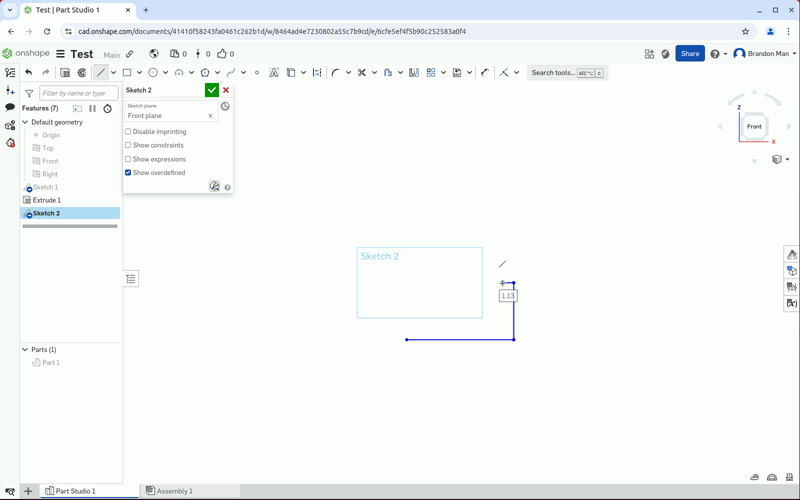
scroll(-6)
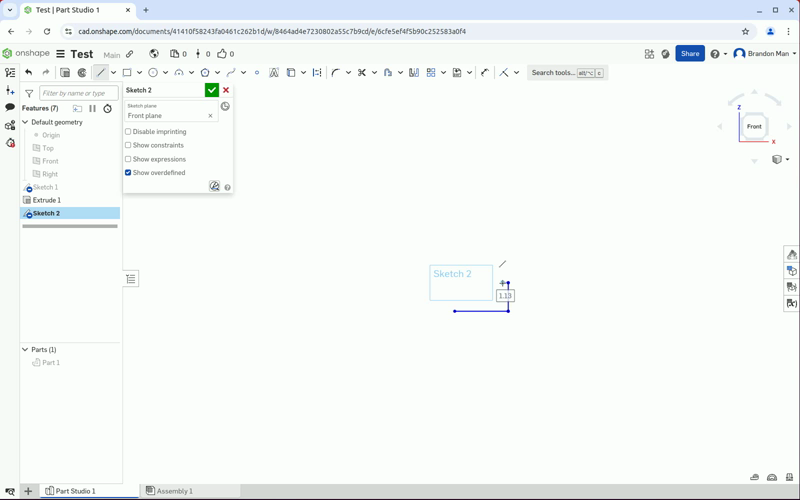
key_up(shift)
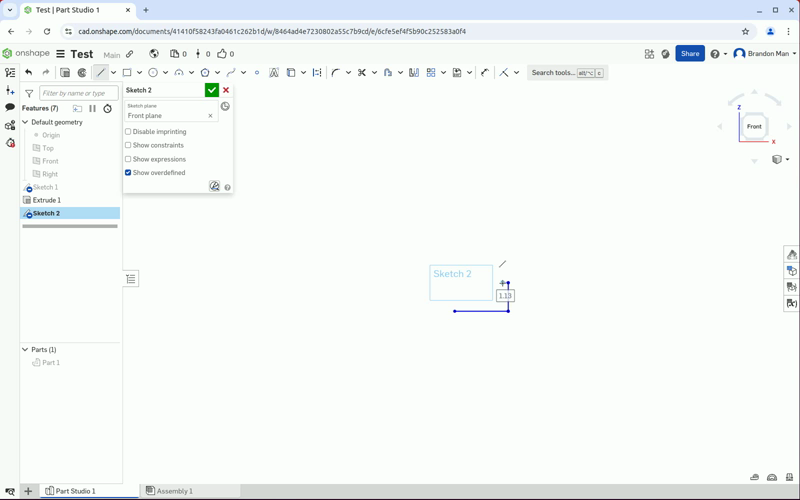
key_down(shift)
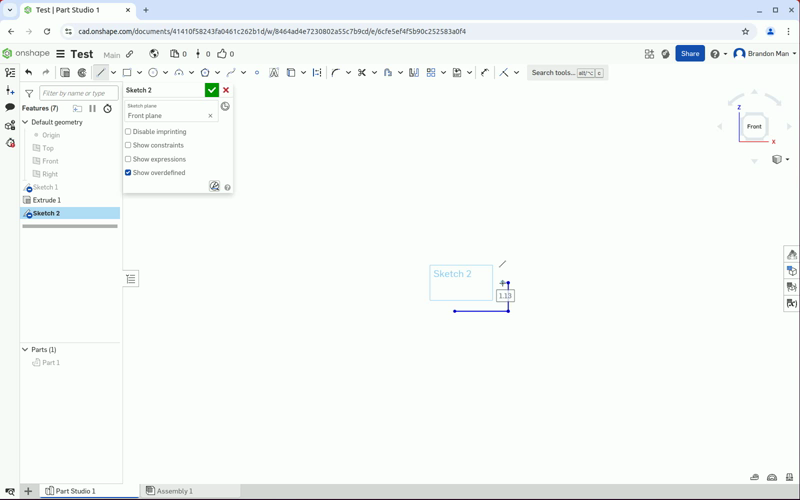
mouse_move(532, 282)
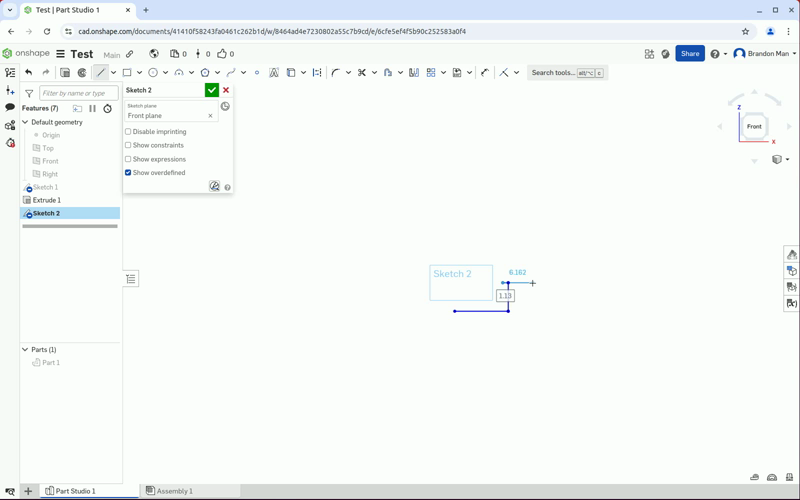
mouse_move(460, 282)
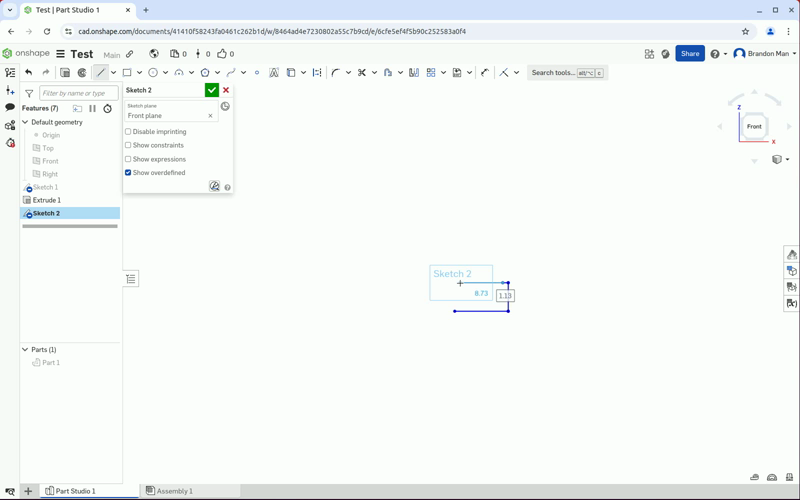
click(460, 282)
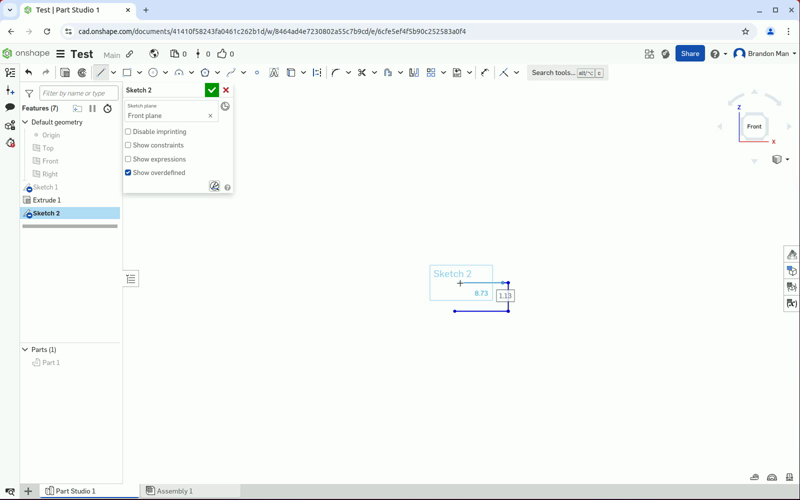
key_up(shift)
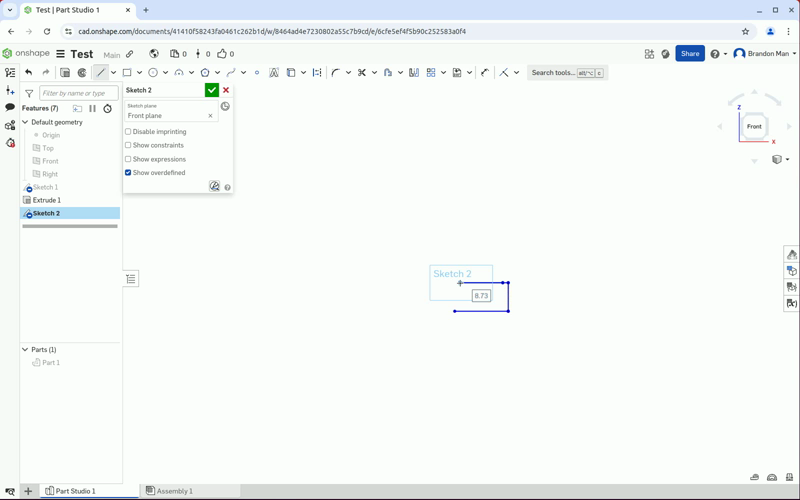
key_down(shift)
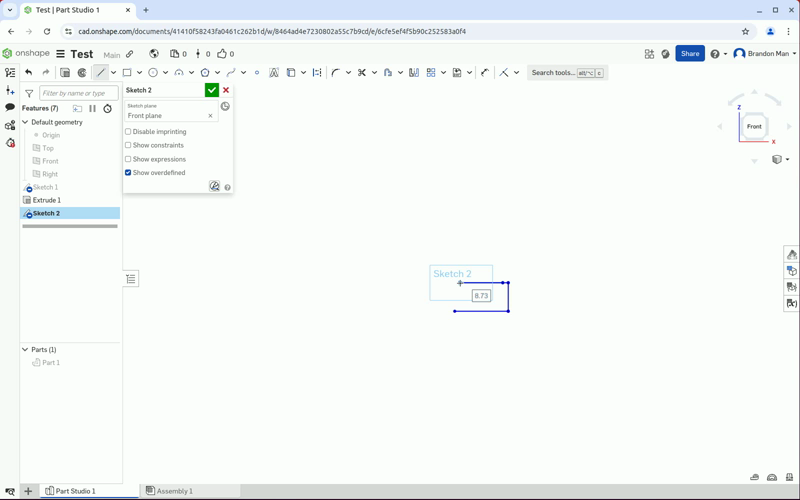
mouse_move(490, 282)
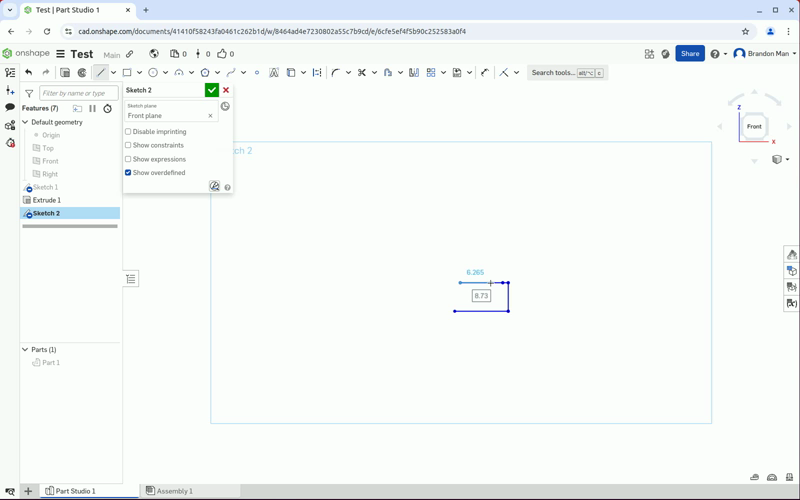
mouse_move(454, 282)
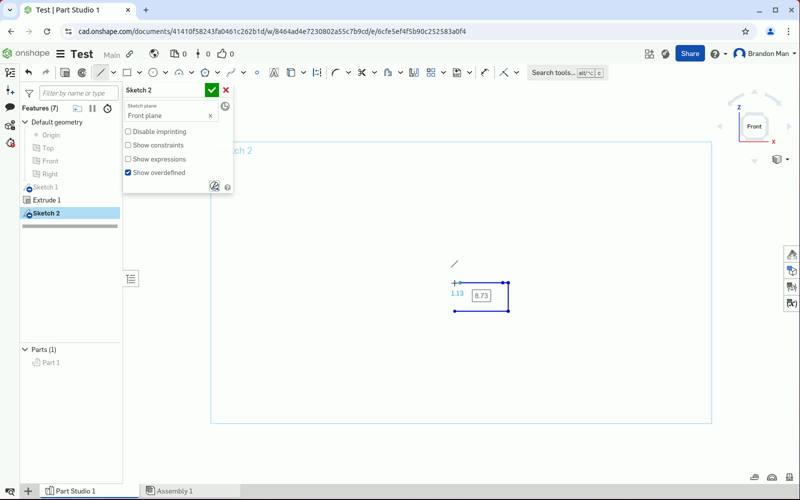
scroll(6)
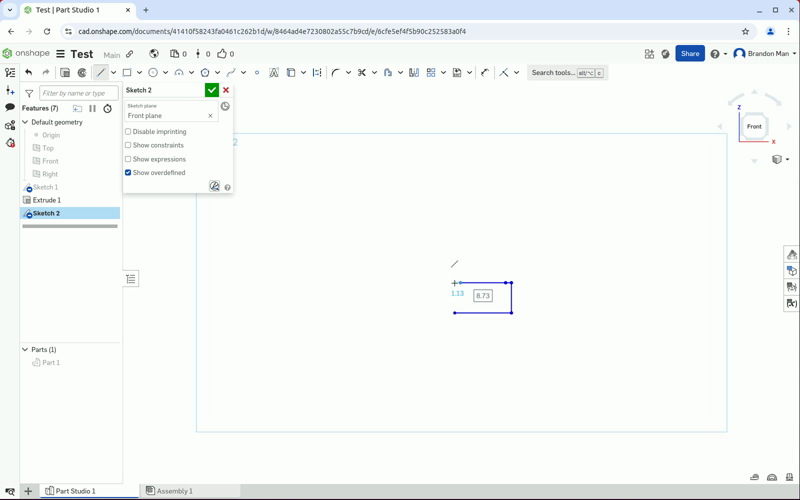
scroll(6)
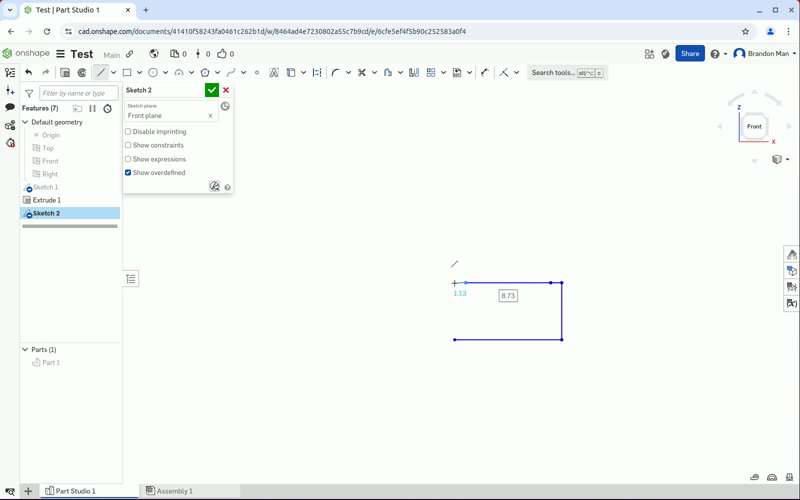
scroll(6)
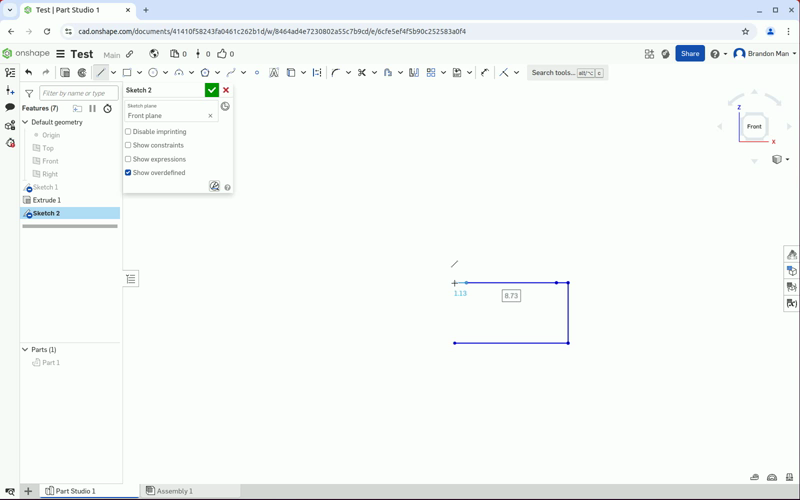
scroll(6)
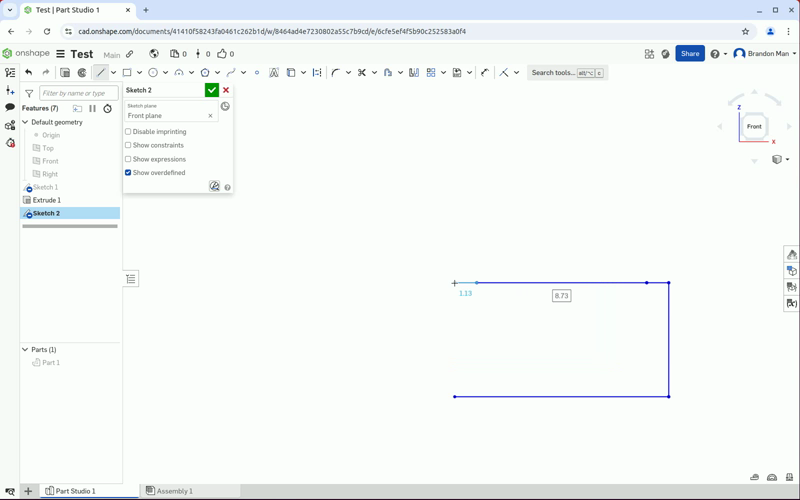
scroll(6)
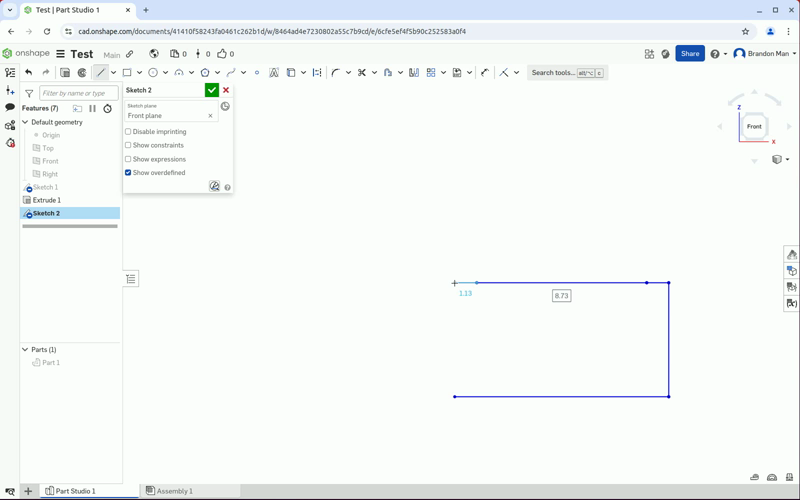
scroll(6)
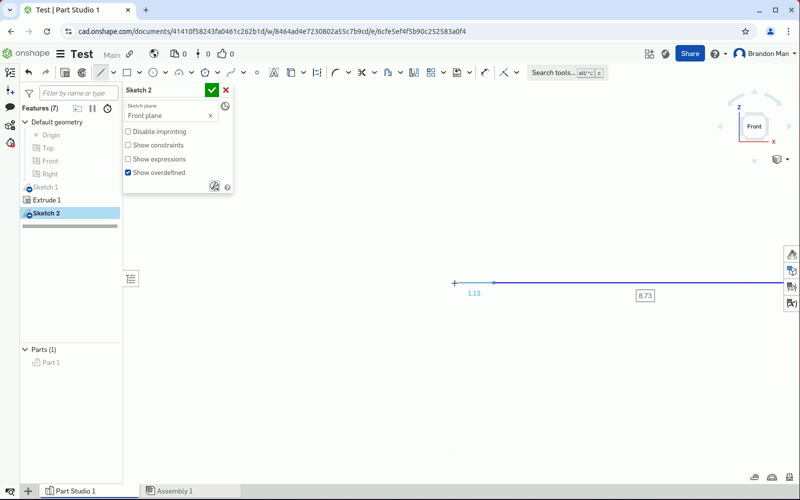
scroll(6)
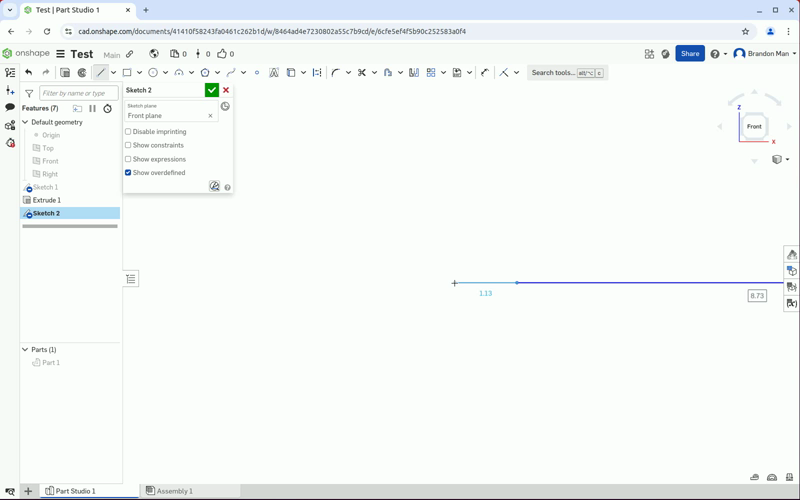
click(454, 282)
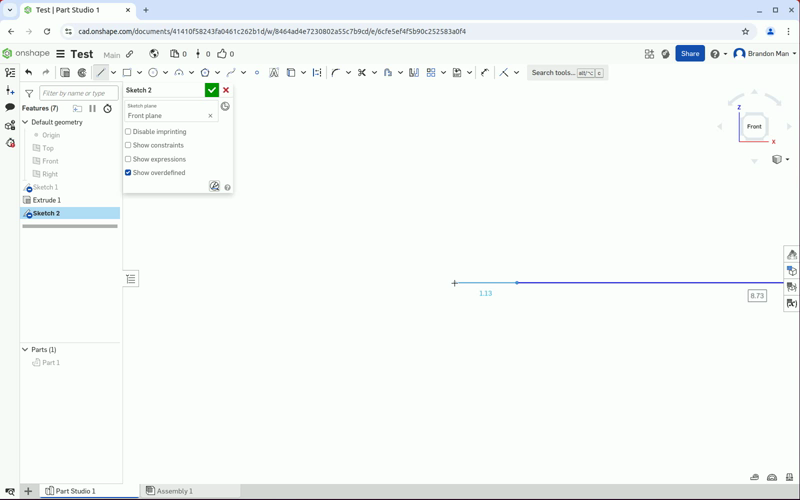
scroll(-6)
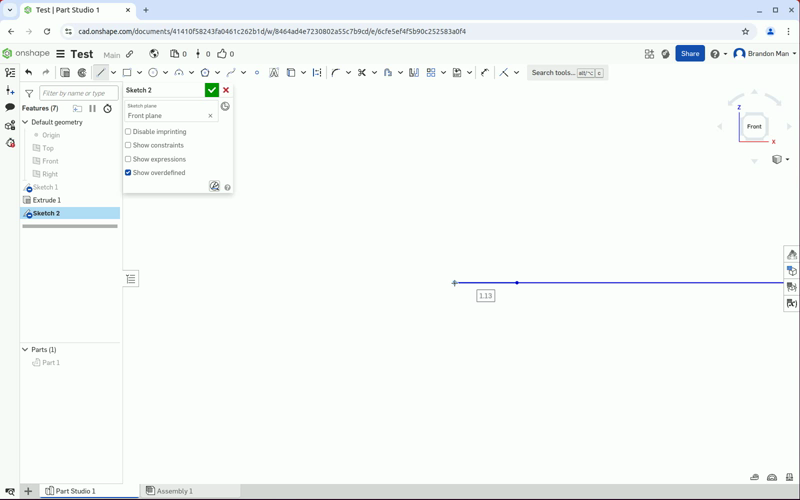
scroll(-6)
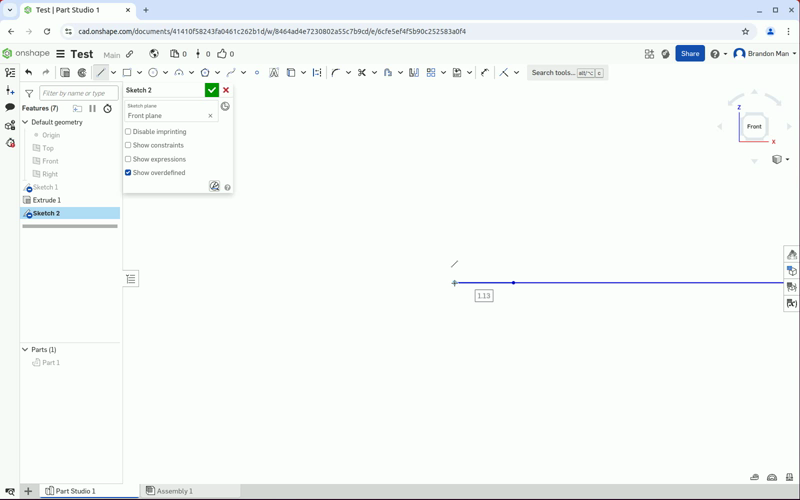
scroll(-6)
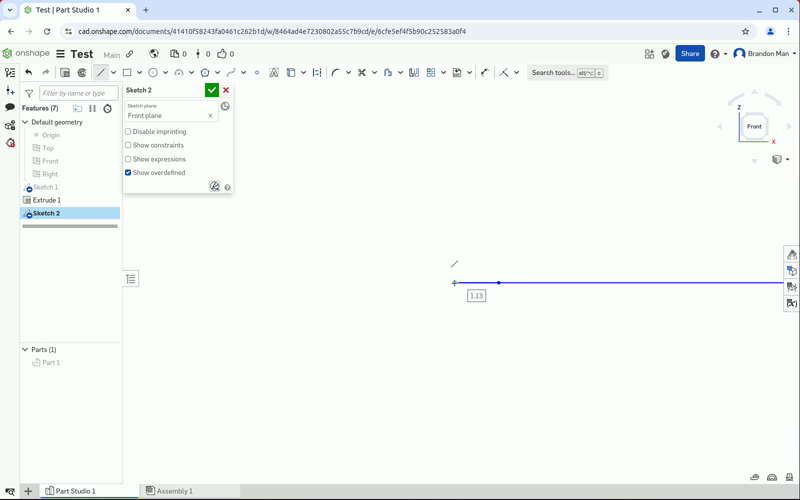
scroll(-6)
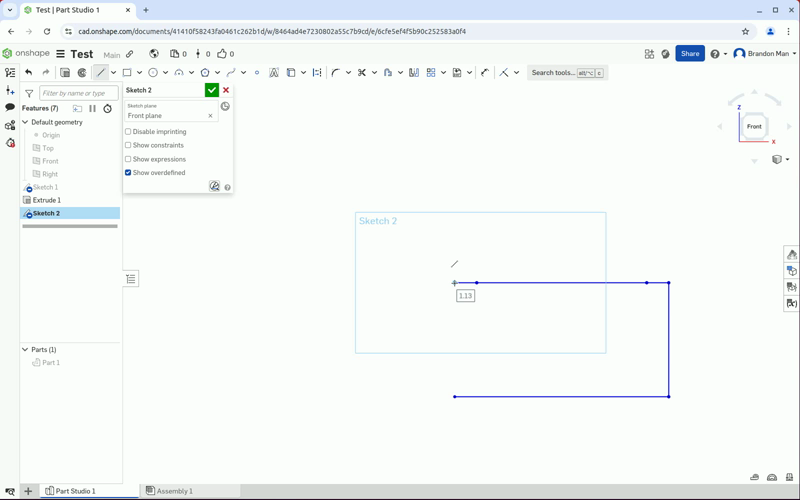
scroll(-6)
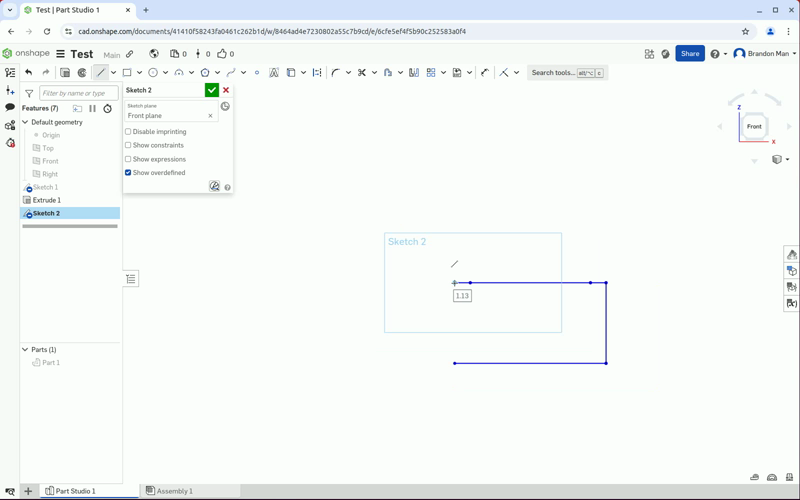
scroll(-6)
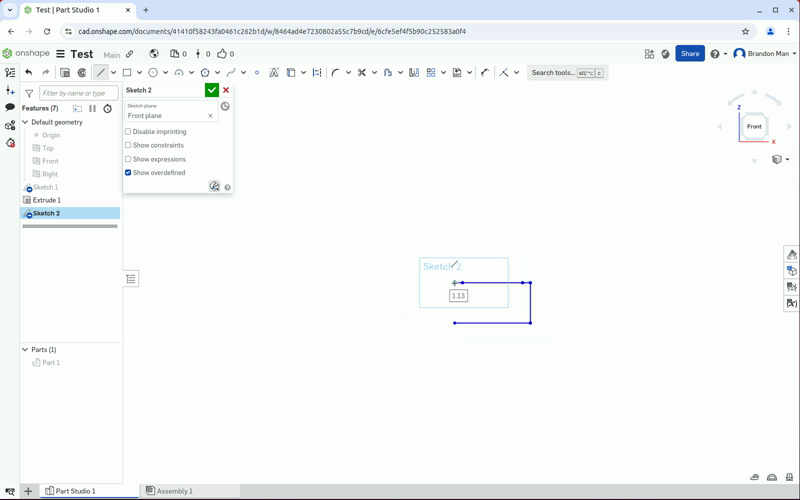
scroll(-6)
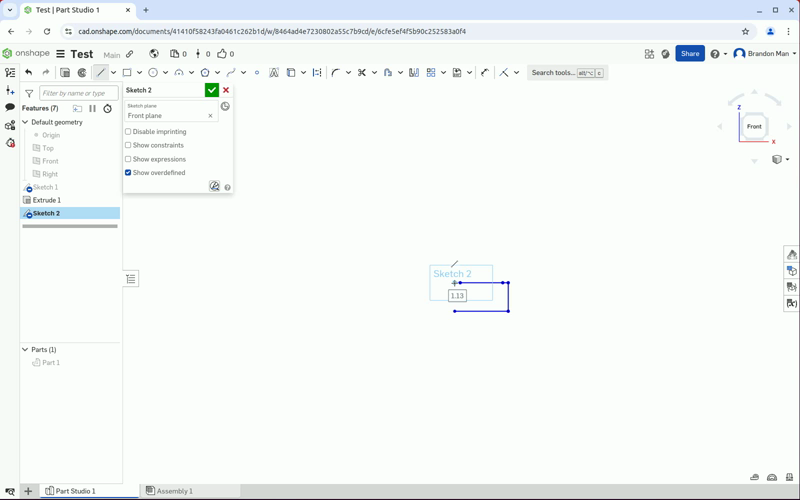
key_up(shift)
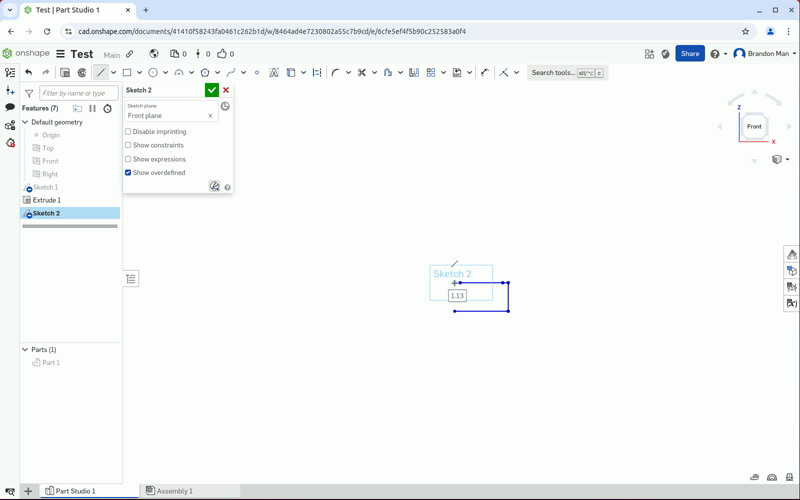
mouse_move(484, 282)
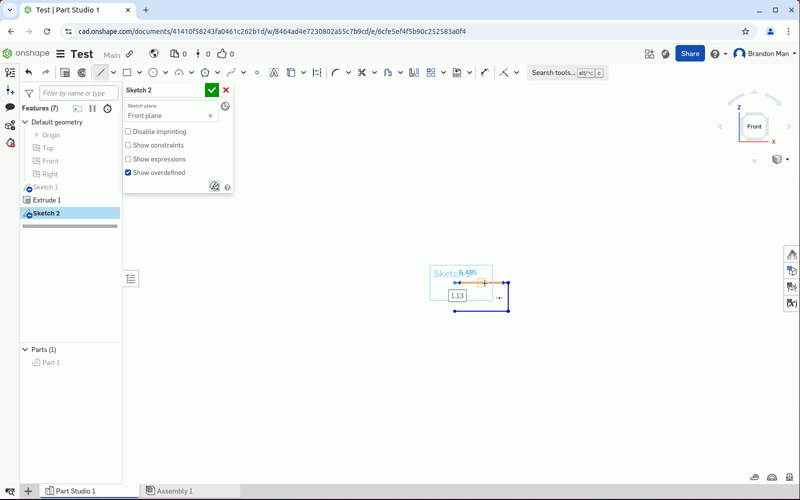
key_down(shift)
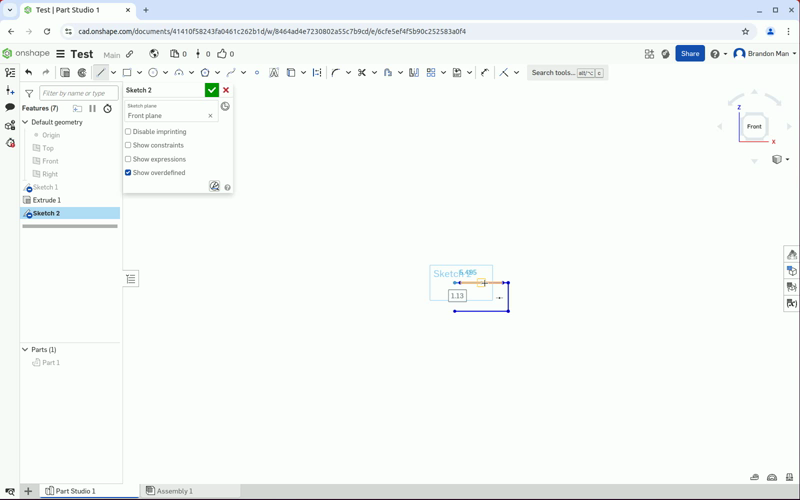
mouse_move(454, 311)
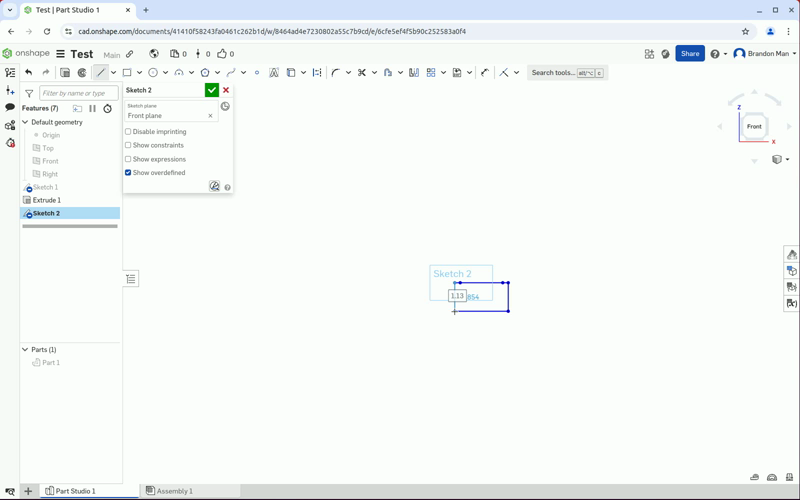
key_up(shift)
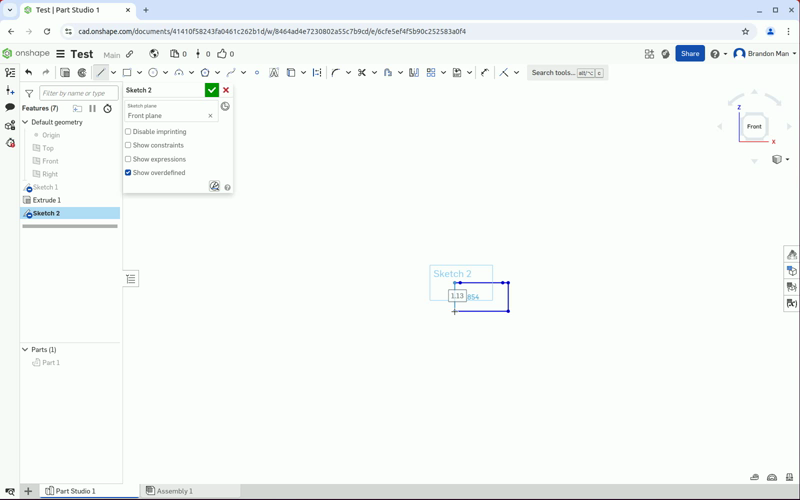
click(454, 311)
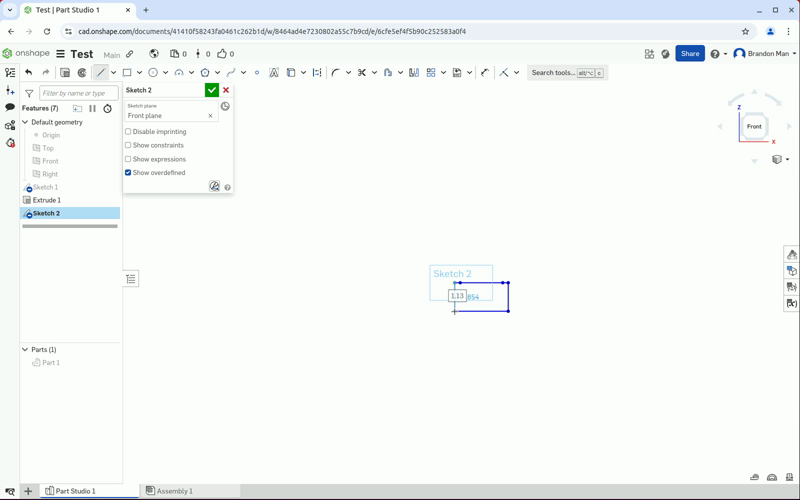
key(esc)
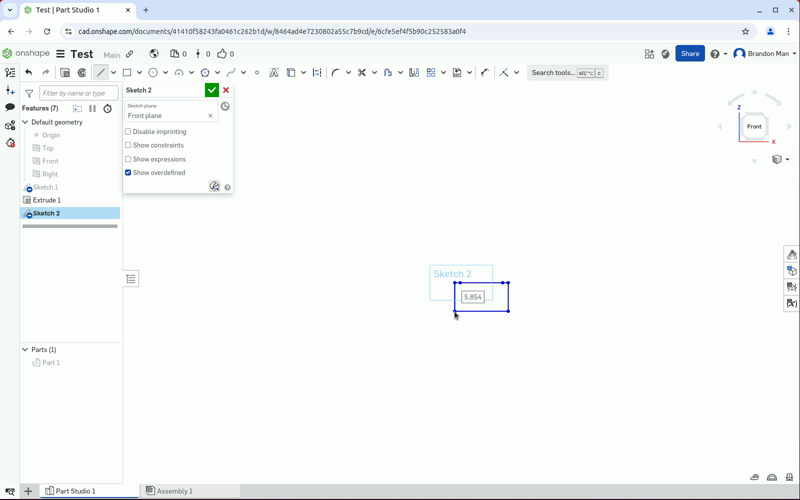
mouse_move(492, 293)
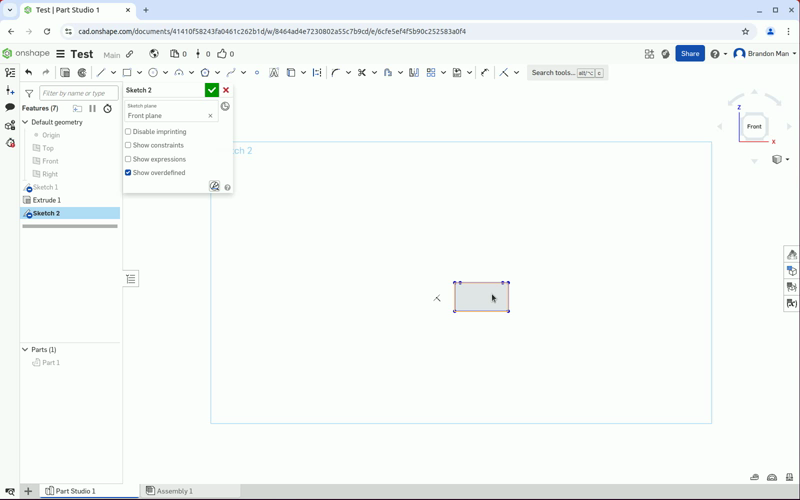
scroll(6)
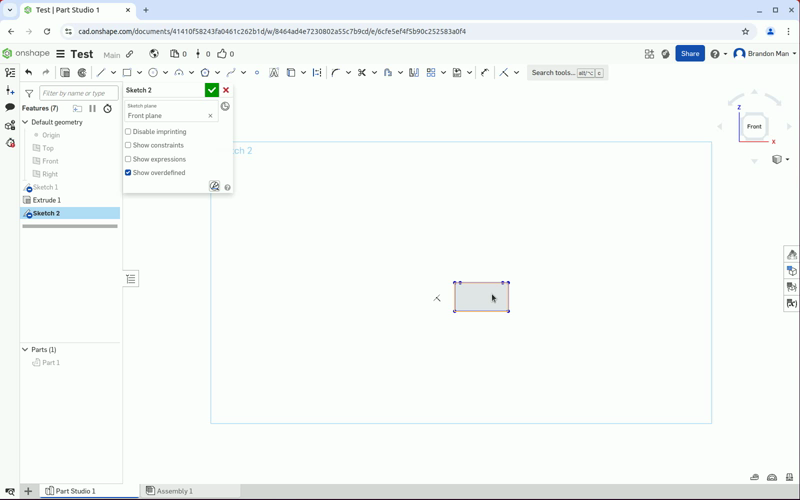
scroll(6)
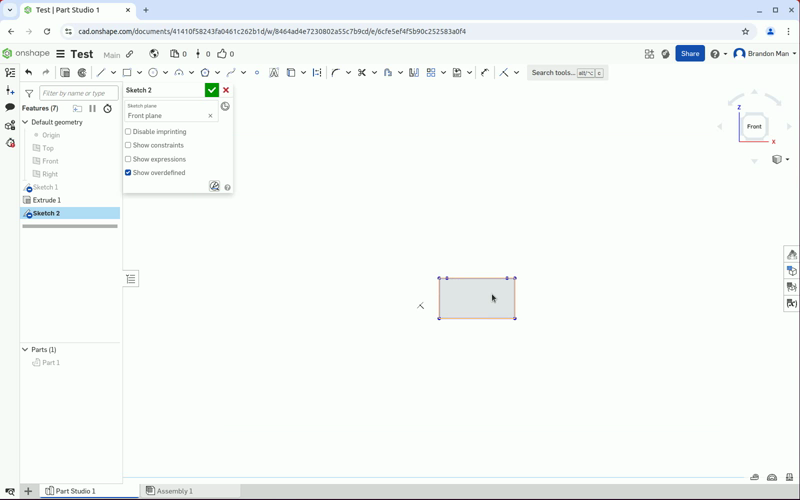
scroll(6)
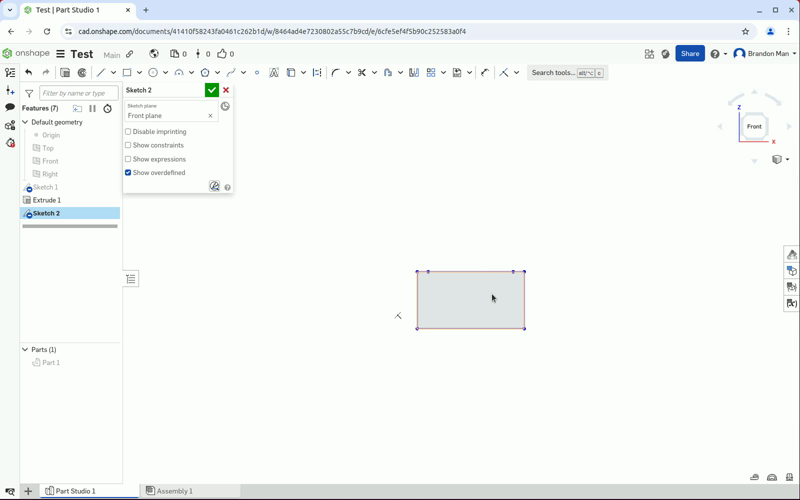
scroll(6)
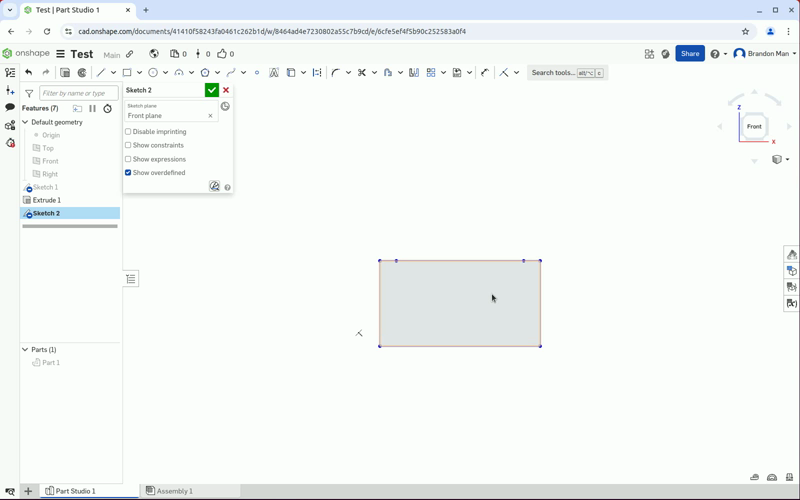
scroll(6)
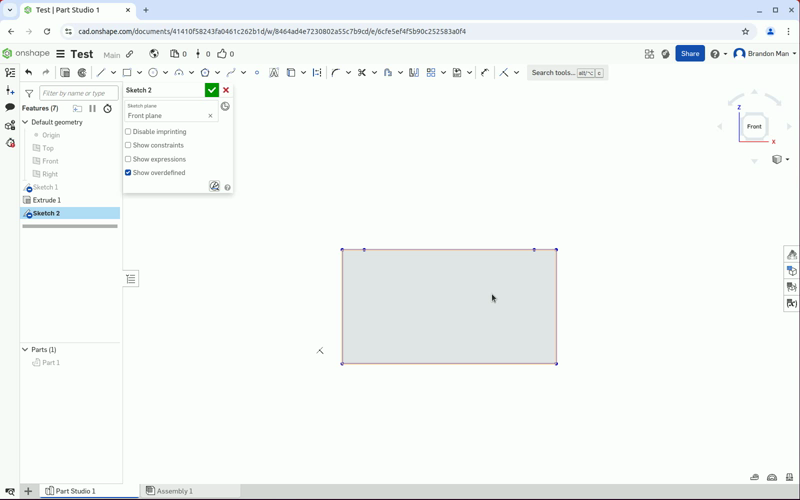
scroll(6)
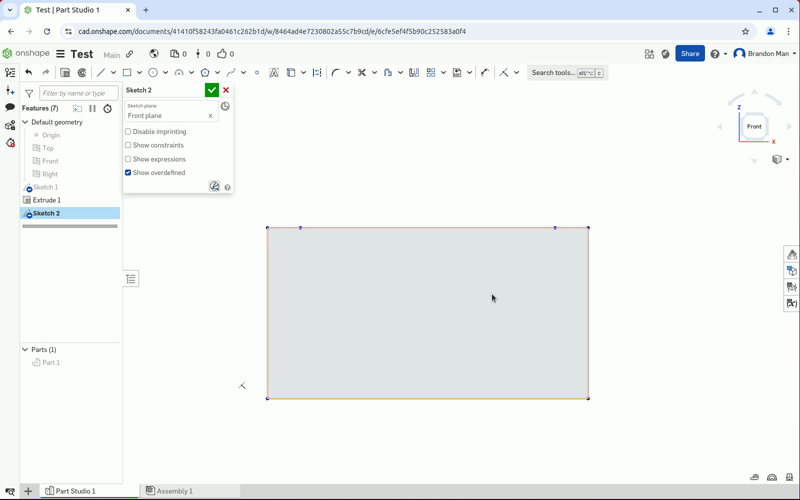
scroll(6)
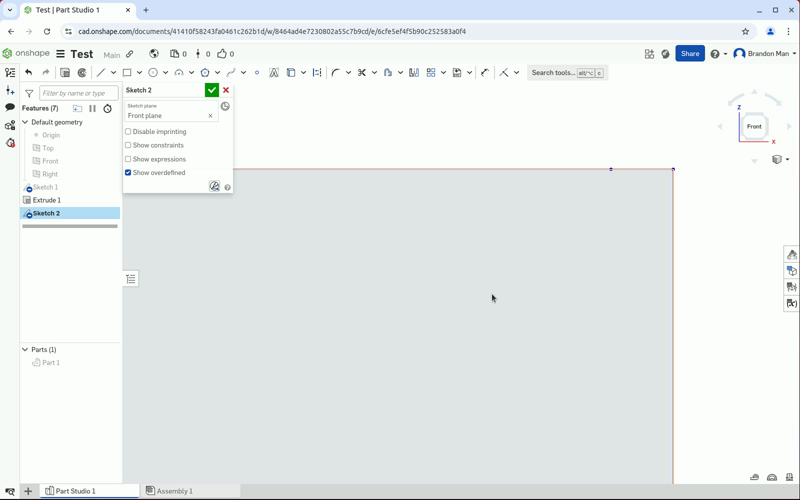
click(492, 293)
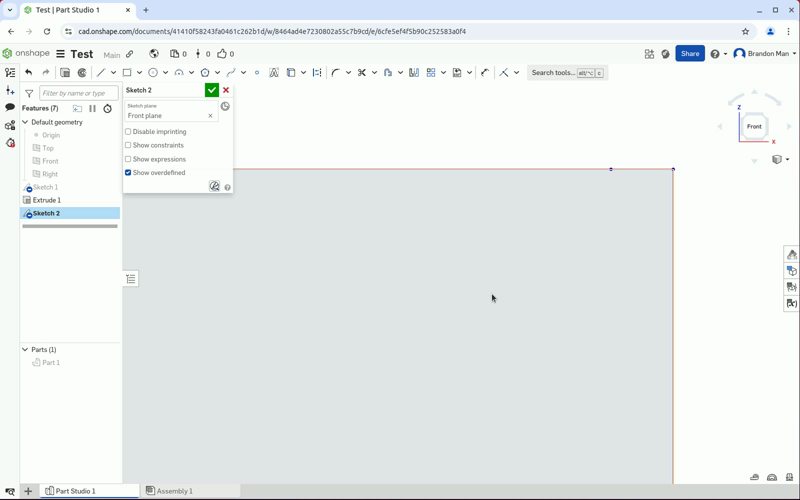
scroll(-6)
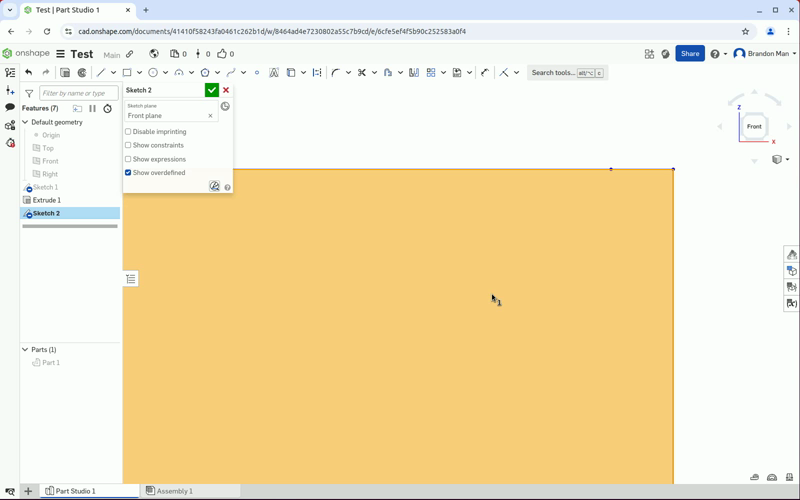
scroll(-6)
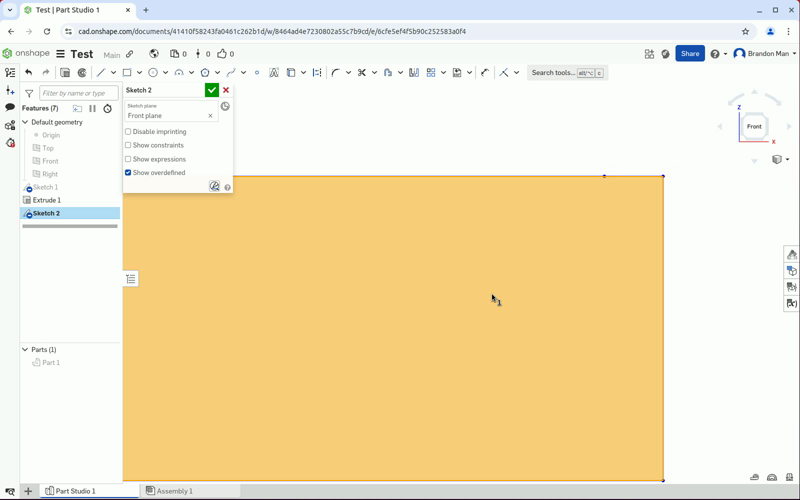
scroll(-6)
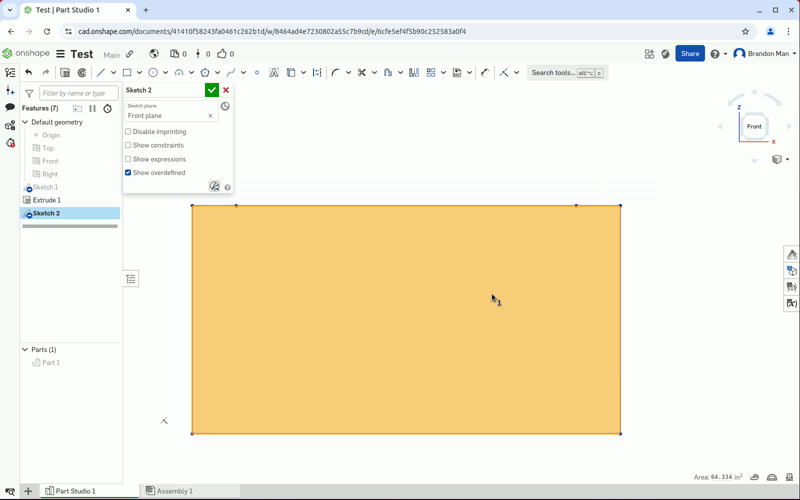
scroll(-6)
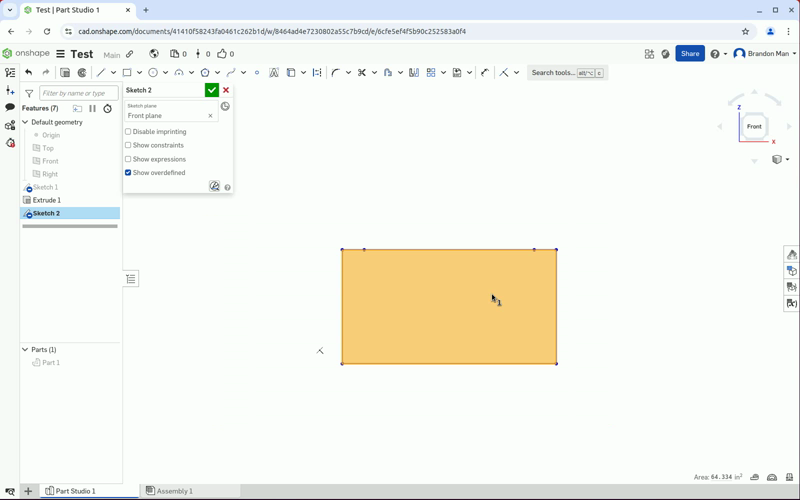
scroll(-6)
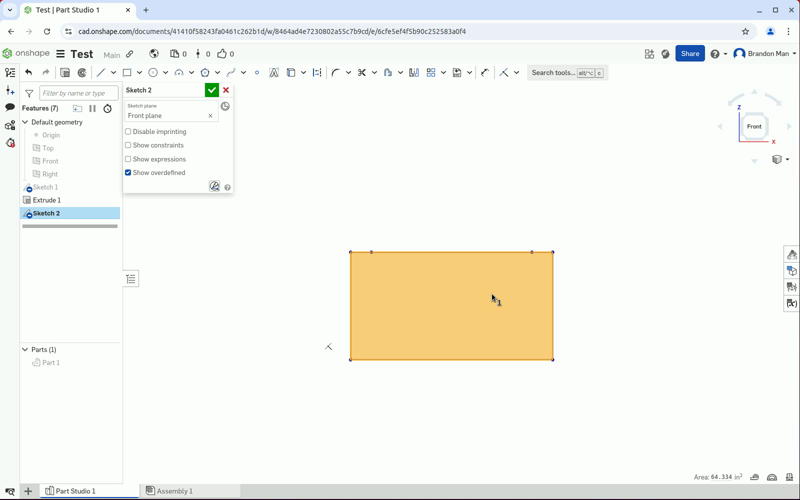
scroll(-6)
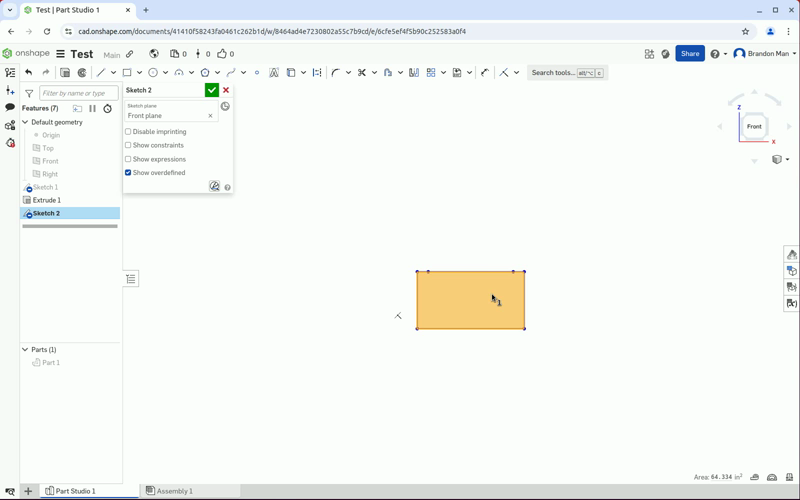
scroll(-6)
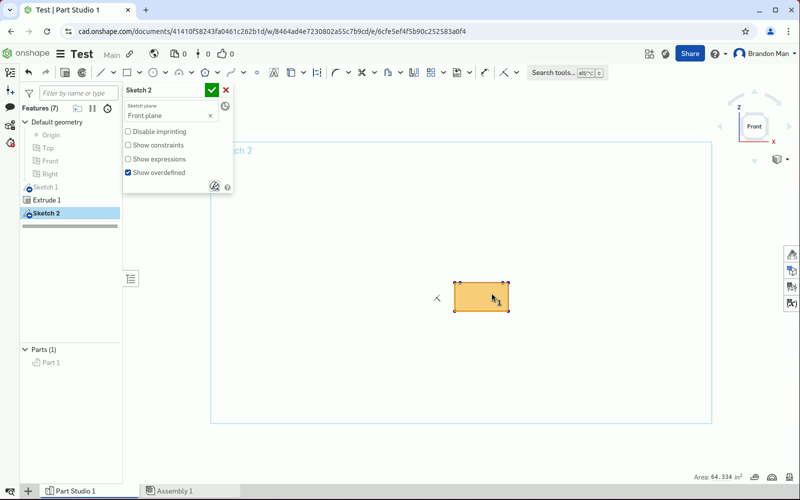
mouse_move(73, 352)
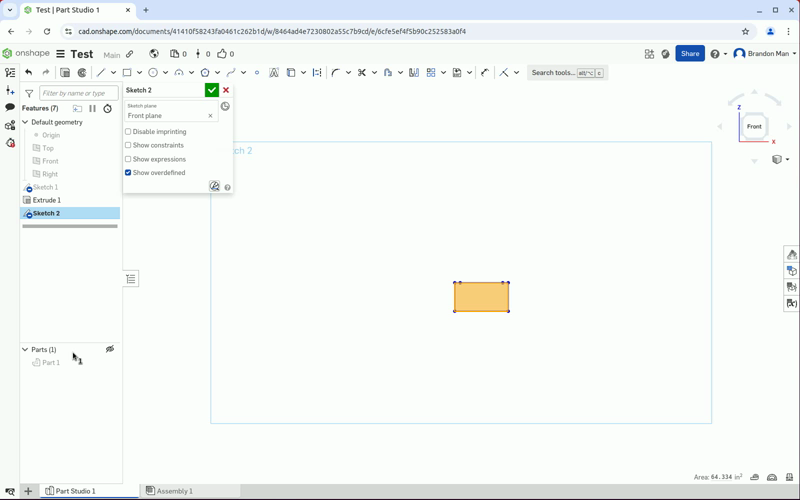
key(shift+y)
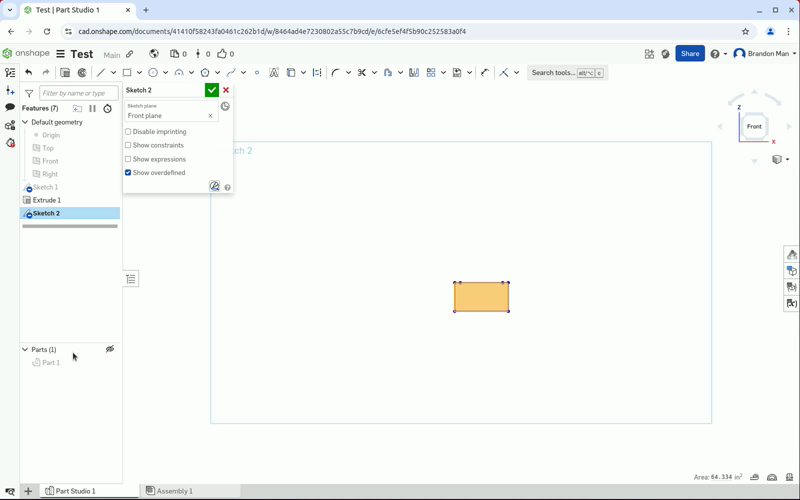
key(shift+e)
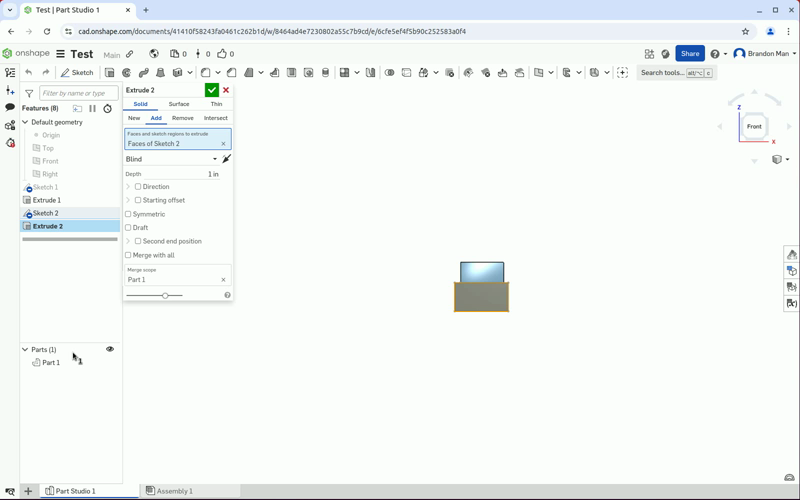
mouse_move(143, 106)
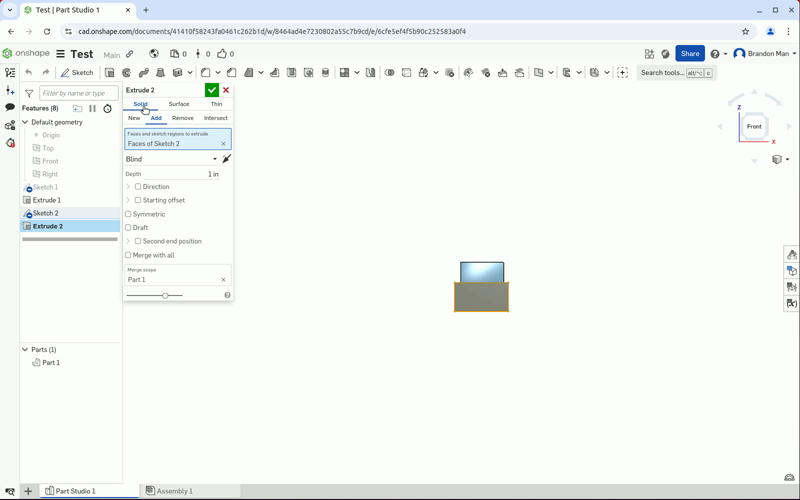
click(143, 106)
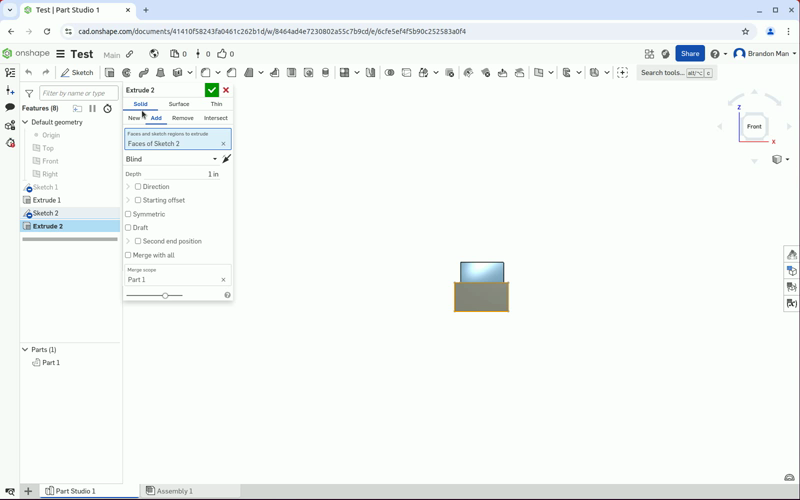
mouse_move(137, 120)
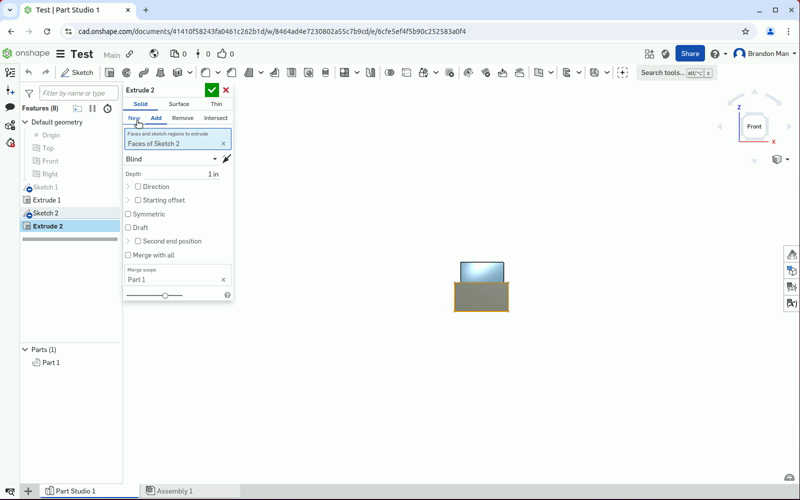
click(137, 120)
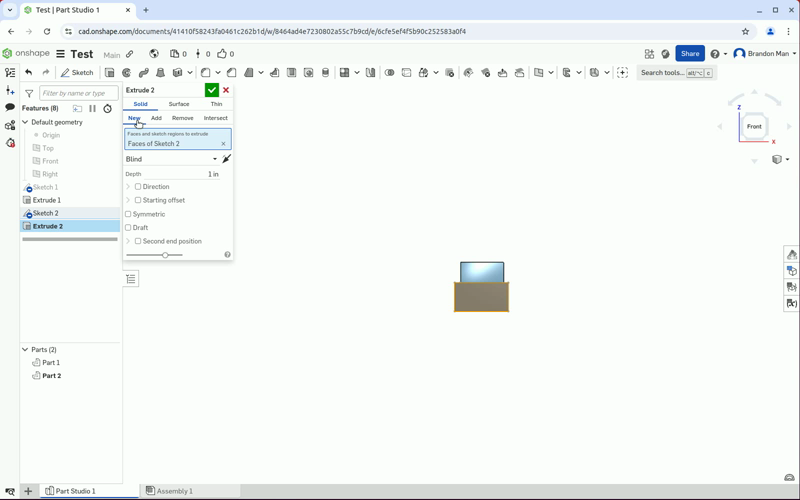
key(tab, 4)
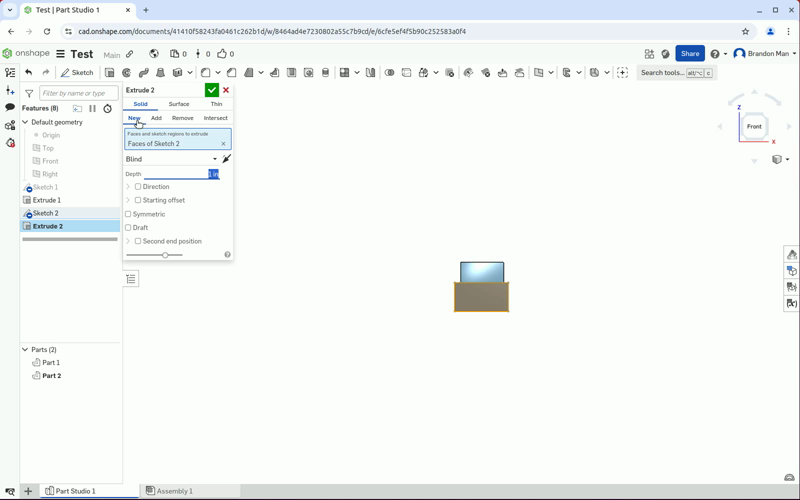
text(23.108)
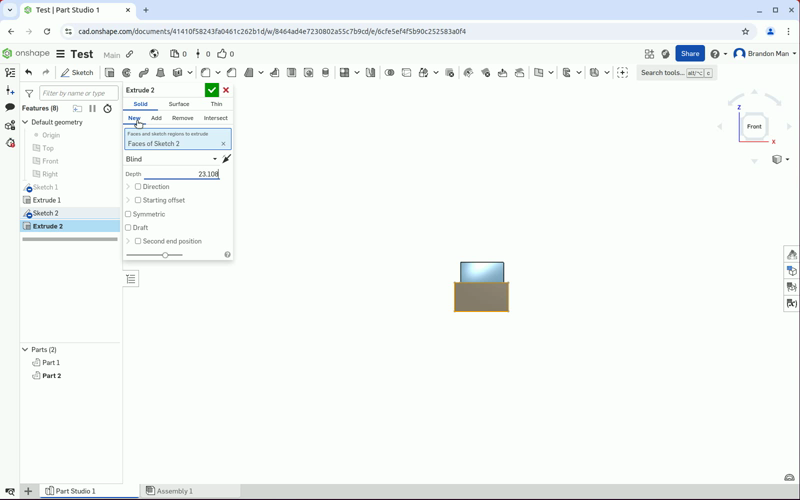
key(enter)
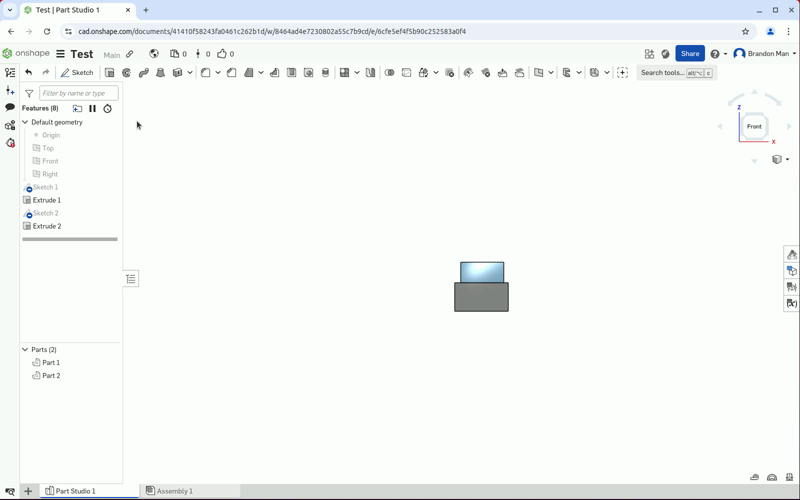
key(shift+h)
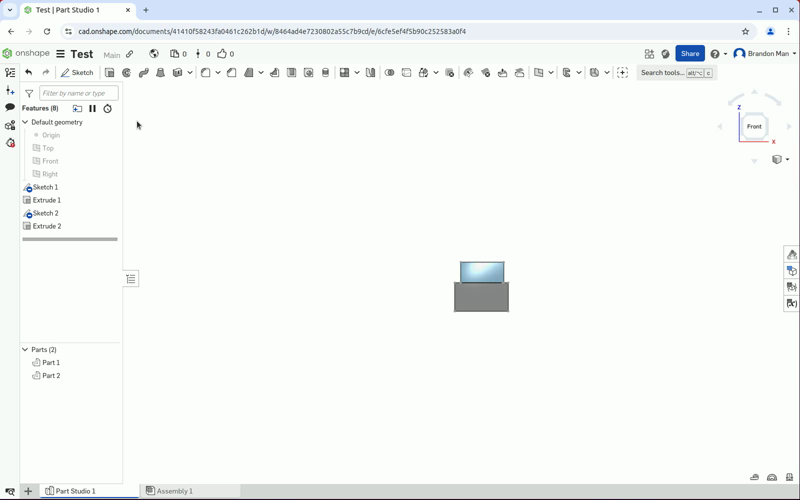
key(shift+h)
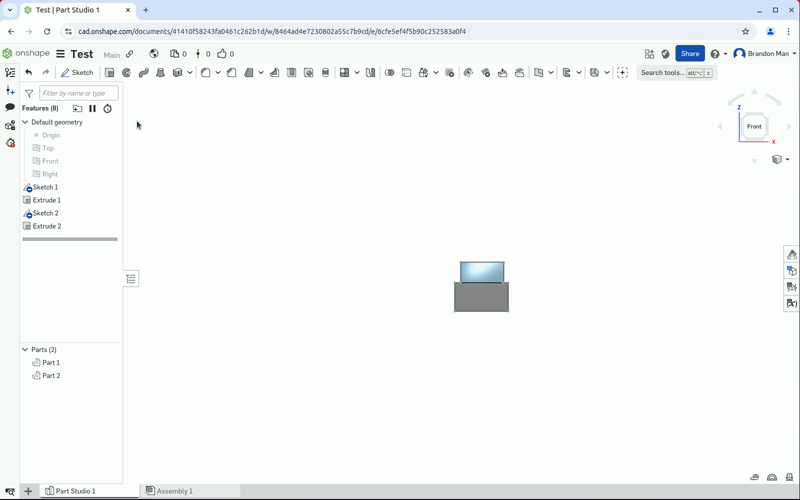
key(shift+7)
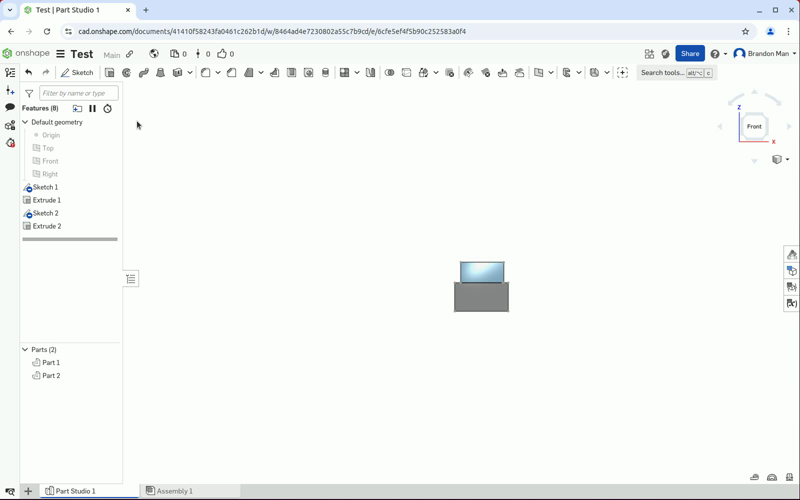
key(left, 2)
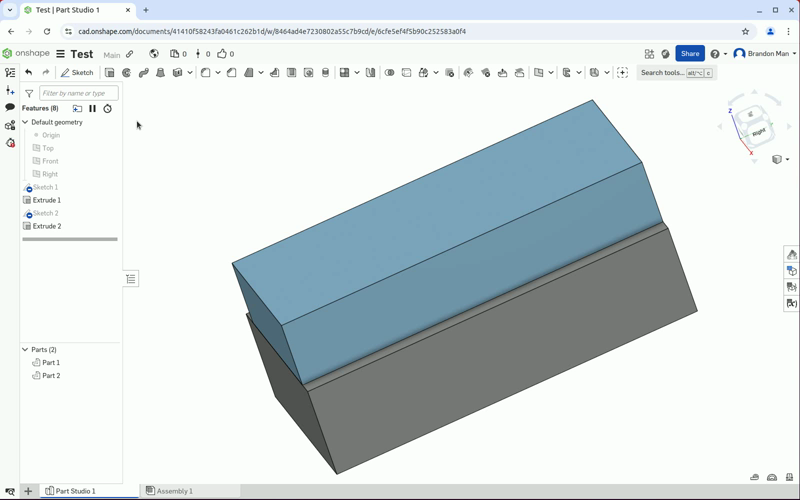
key(down, 2)
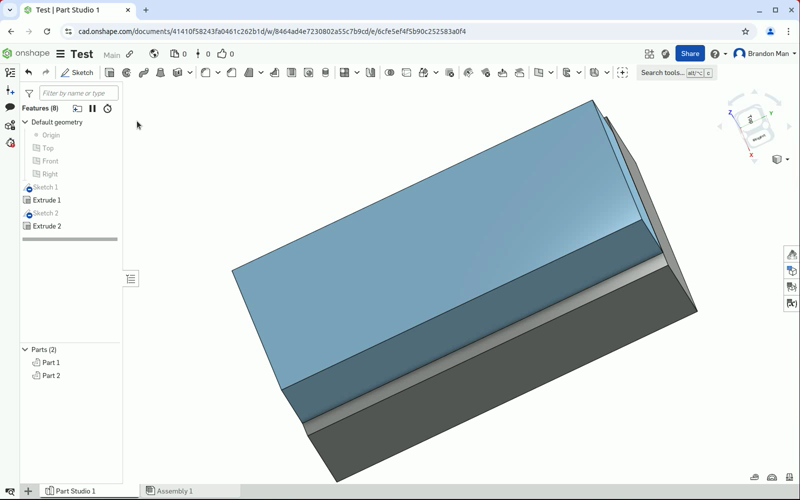
key(up, 2)
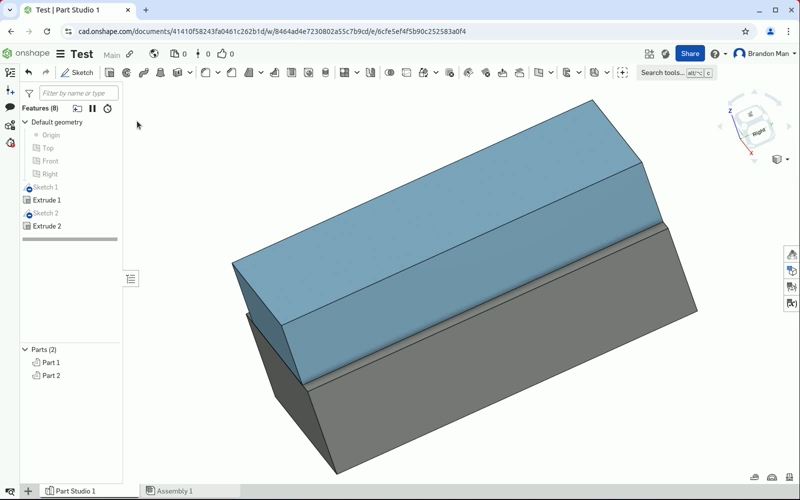
key(right, 2)
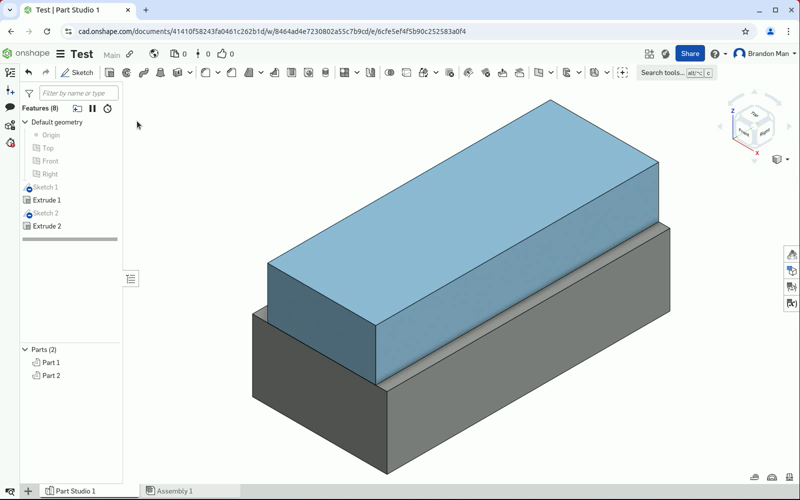
mouse_move(73, 189)
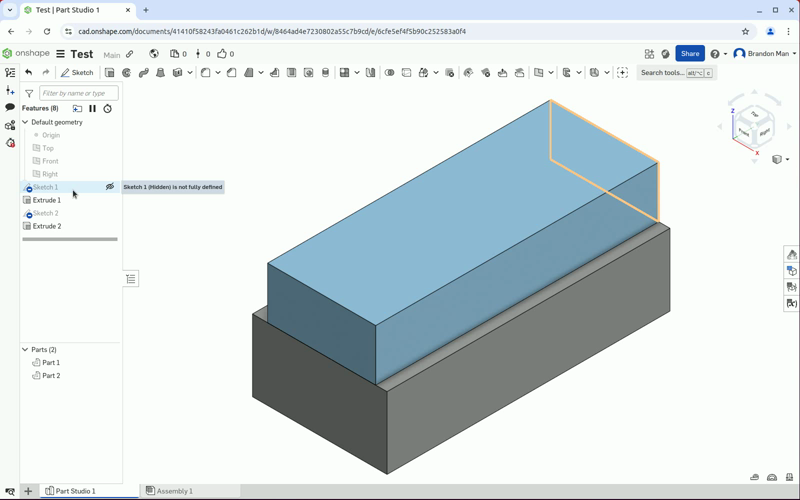
click(73, 189)